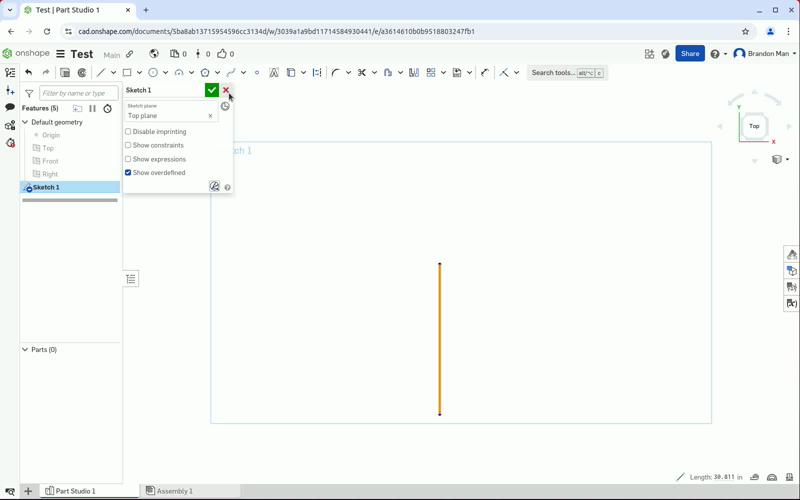
key(shift+h)
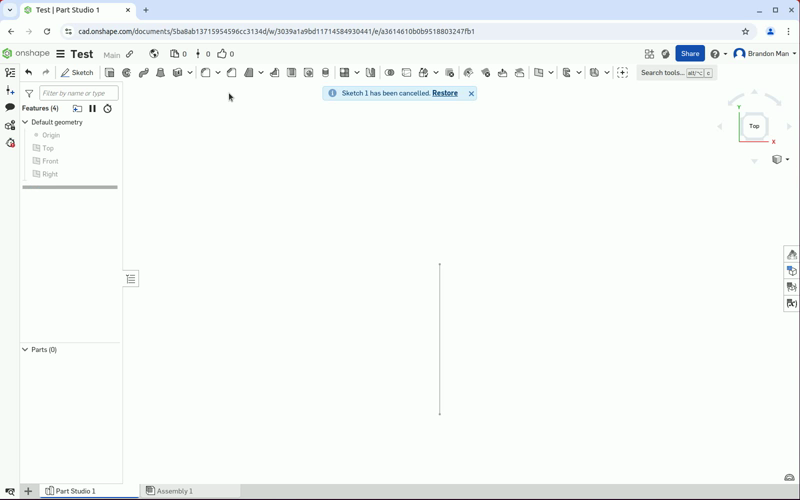
mouse_move(73, 352)
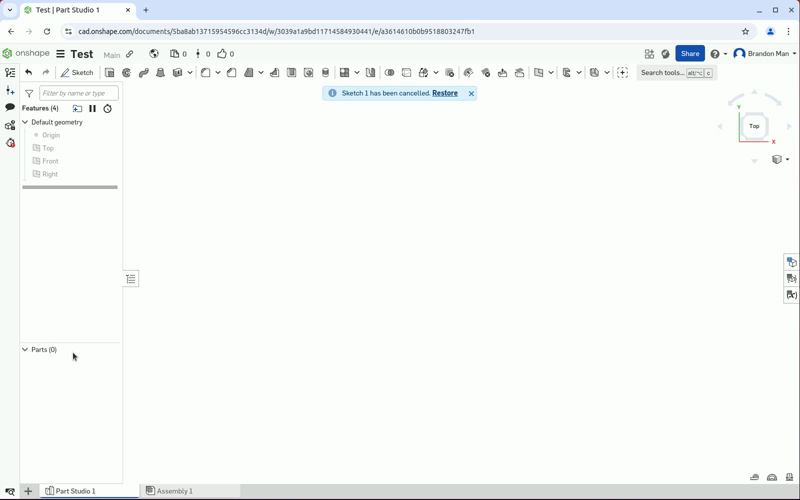
key(y)
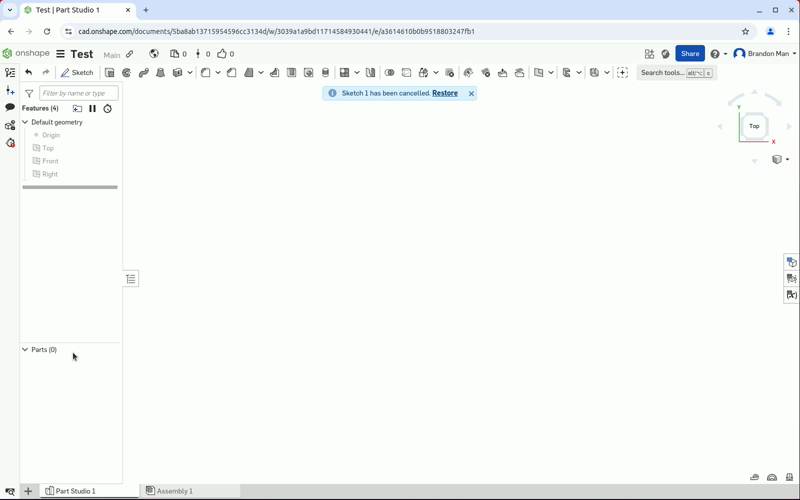
key(shift+p)
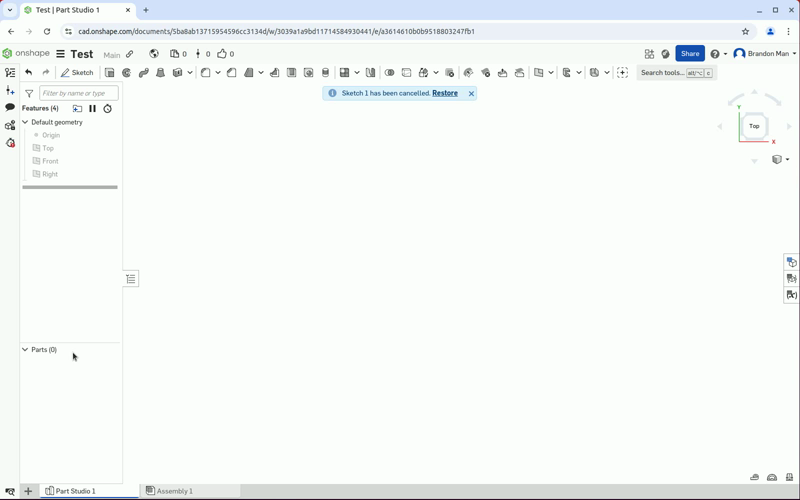
key(space)
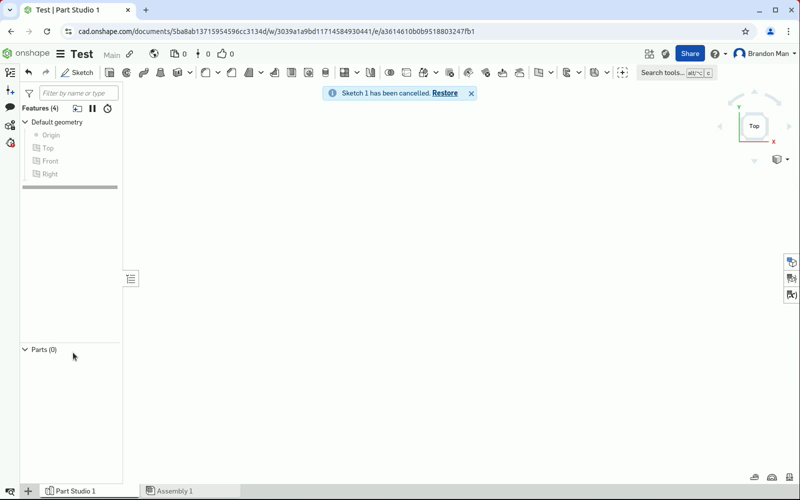
key_down(shift)
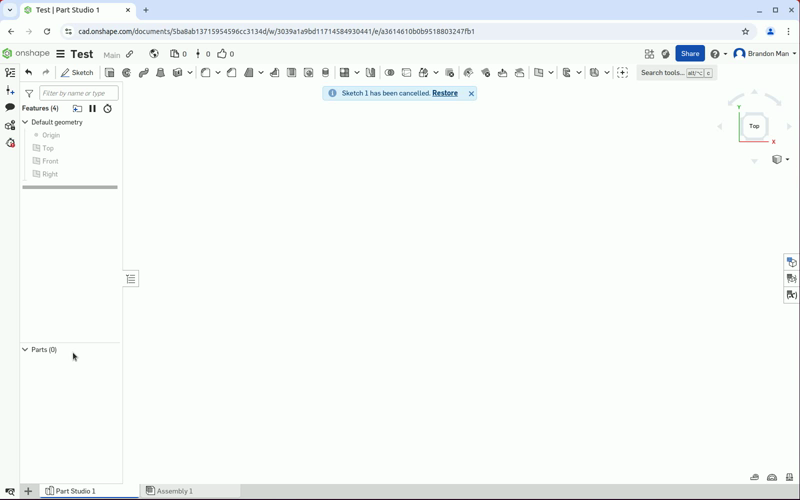
key(up)
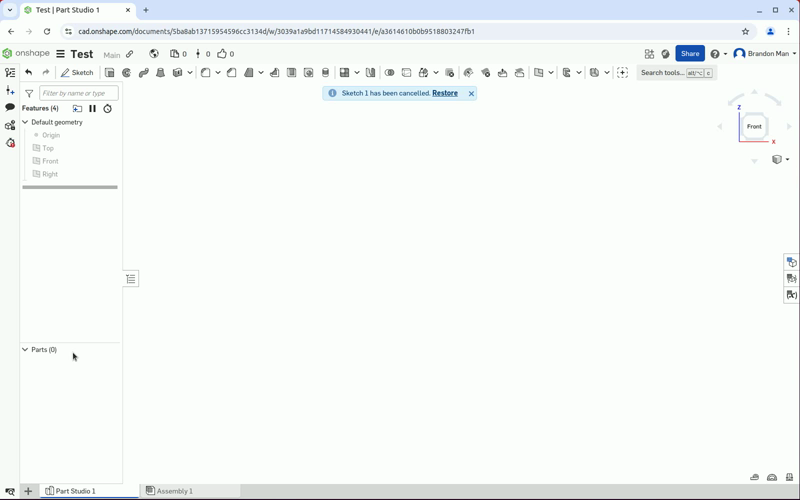
key_up(shift)
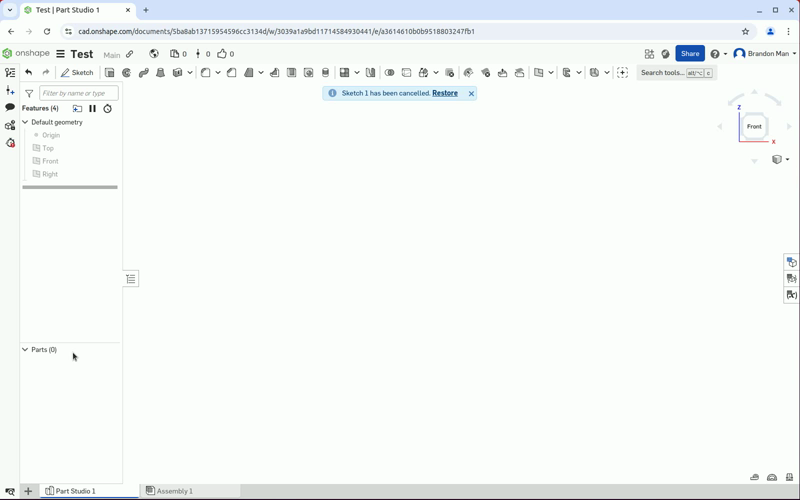
mouse_move(73, 352)
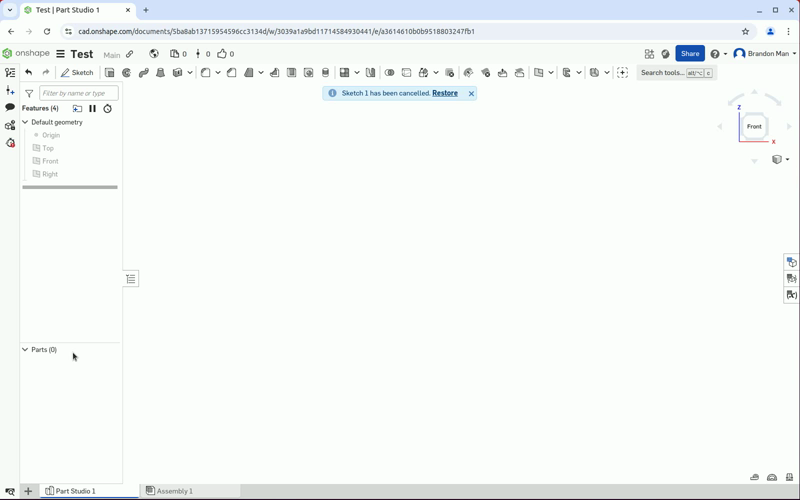
key(shift+y)
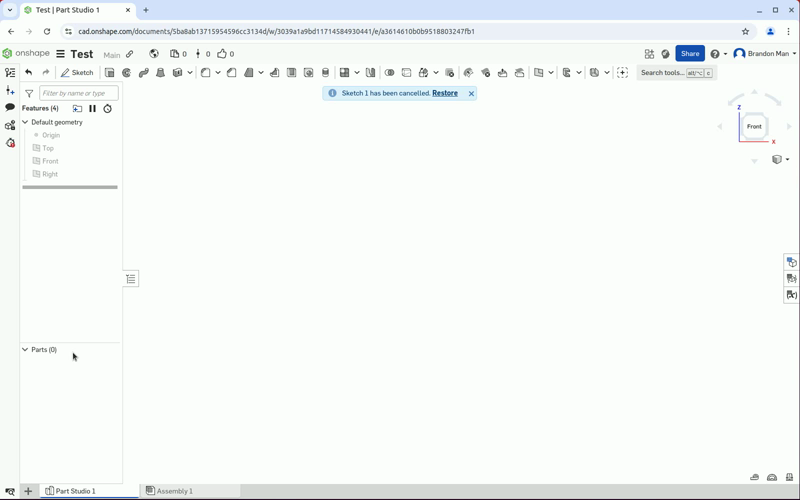
key(shift+s)
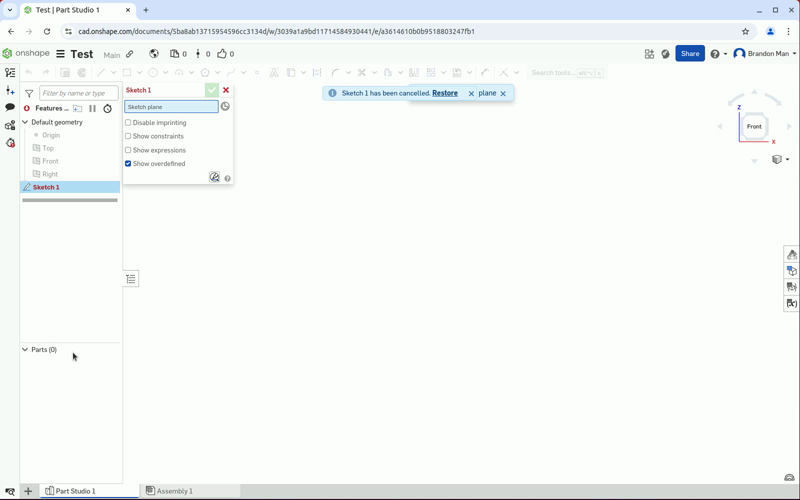
mouse_move(73, 163)
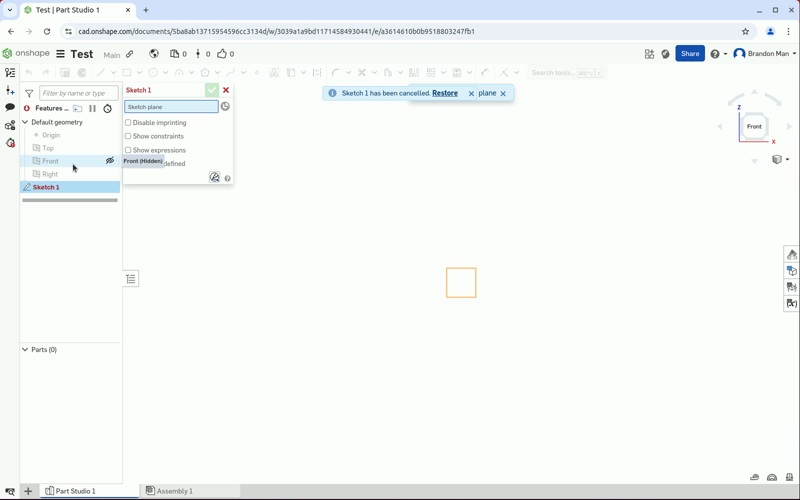
click(73, 163)
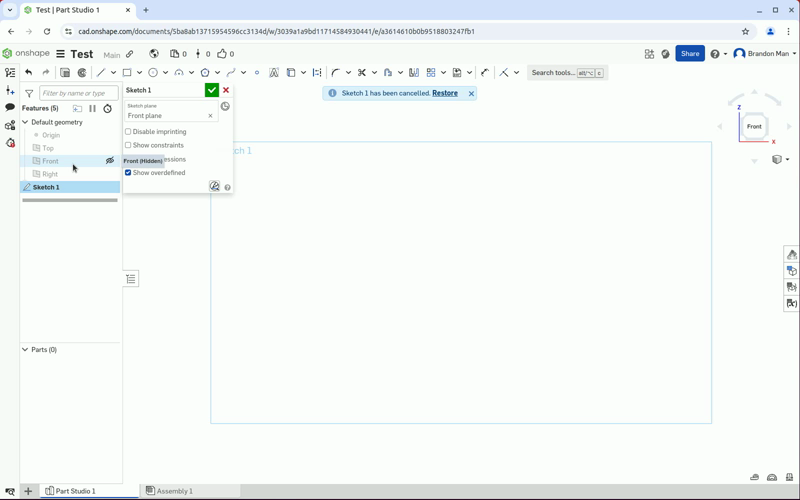
mouse_move(73, 352)
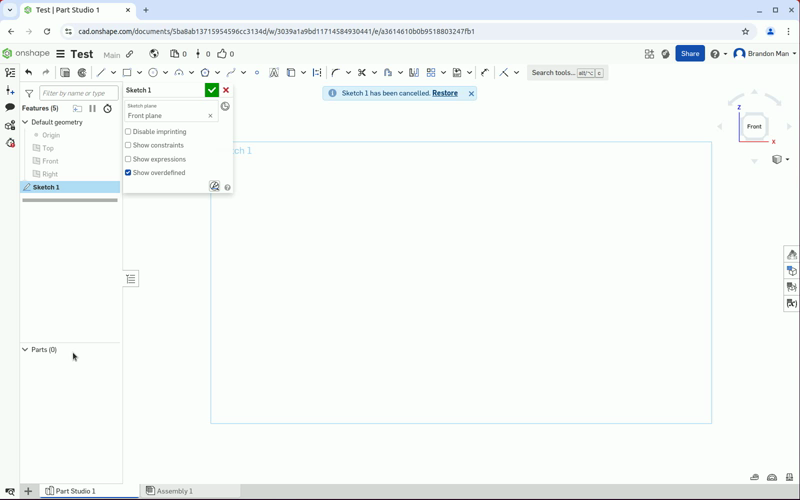
key(y)
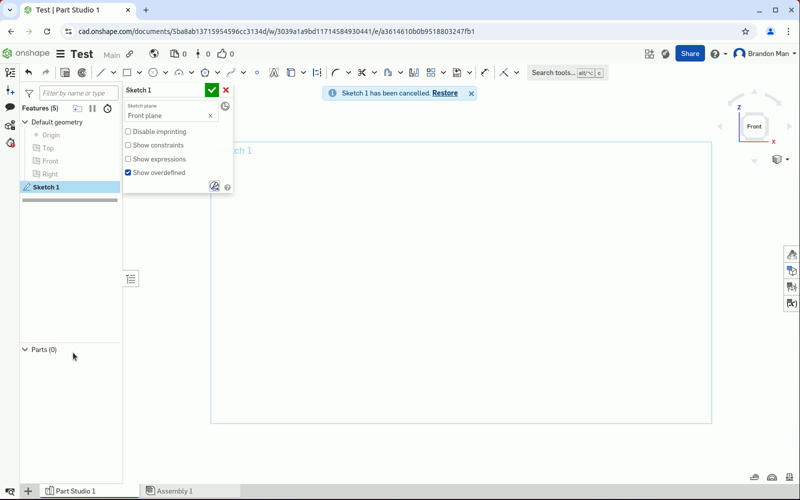
key(c)
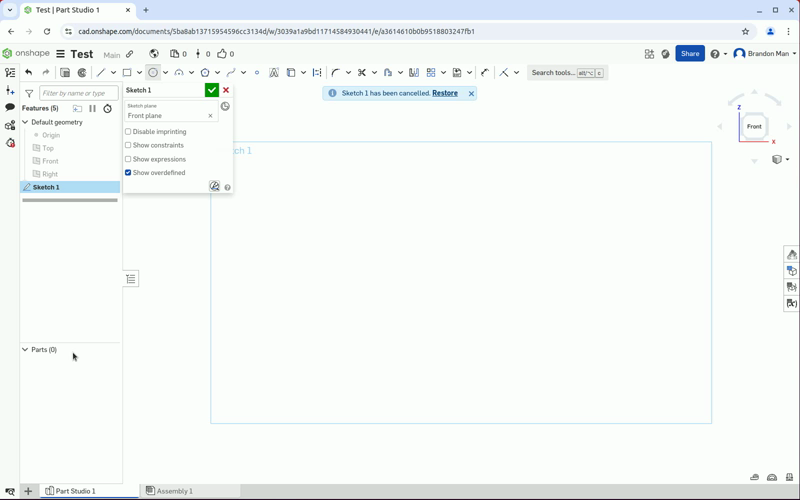
key_down(shift)
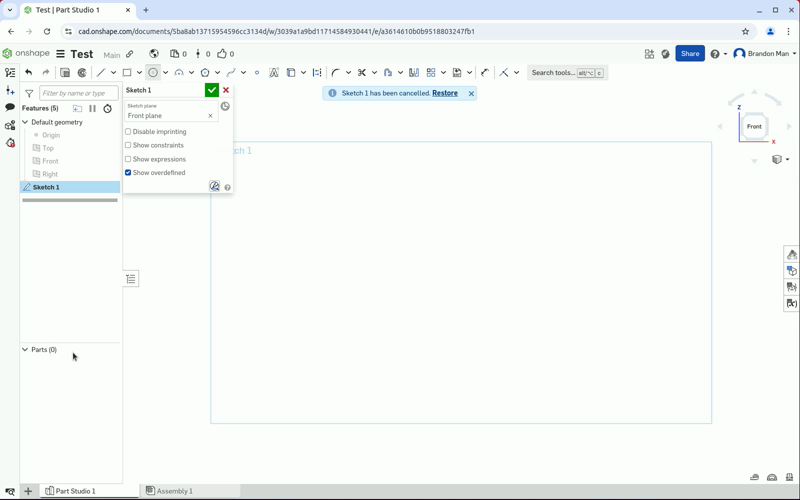
mouse_move(461, 282)
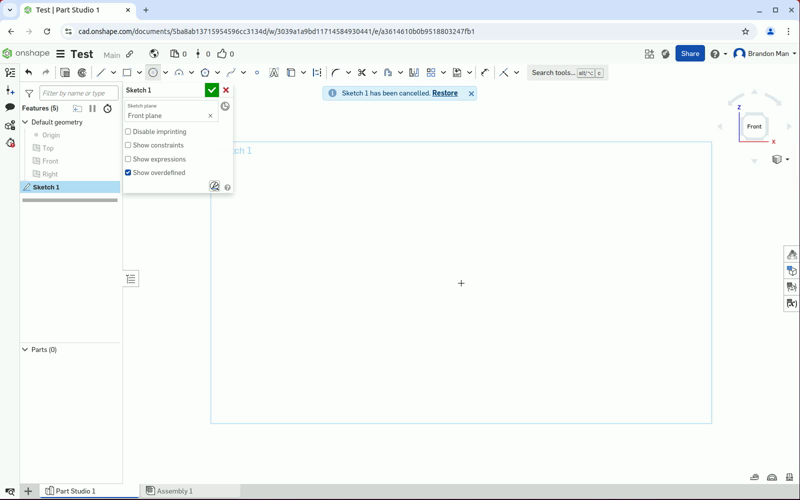
click(461, 282)
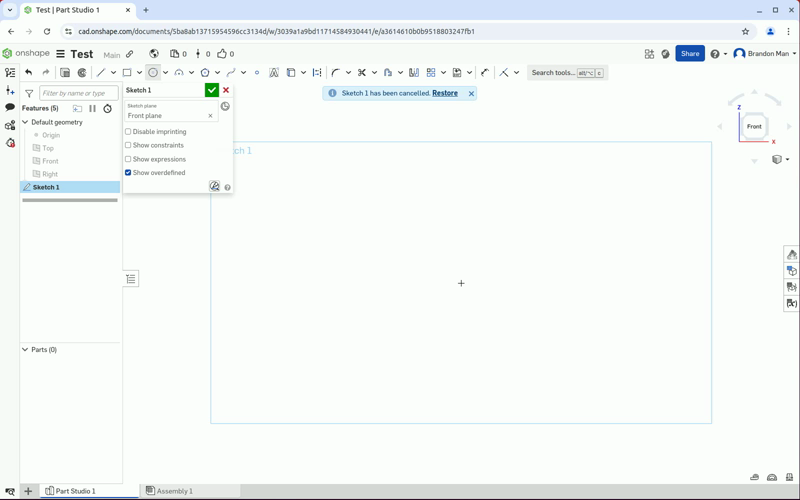
key_up(shift)
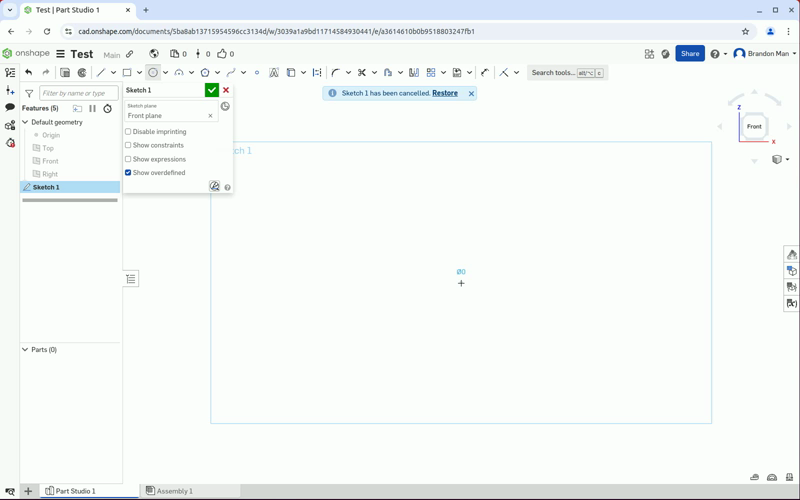
mouse_move(502, 282)
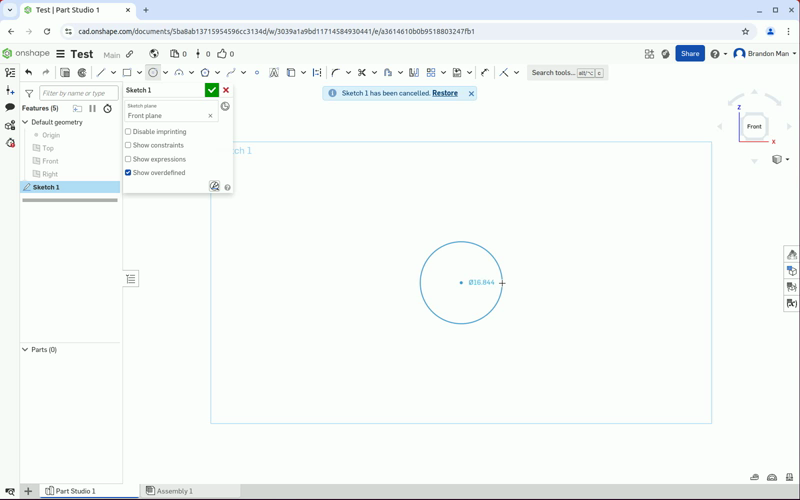
click(502, 282)
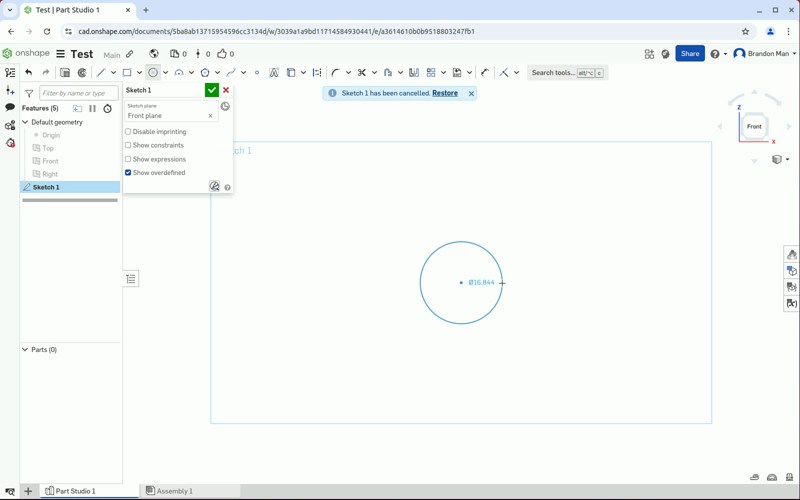
key(esc)
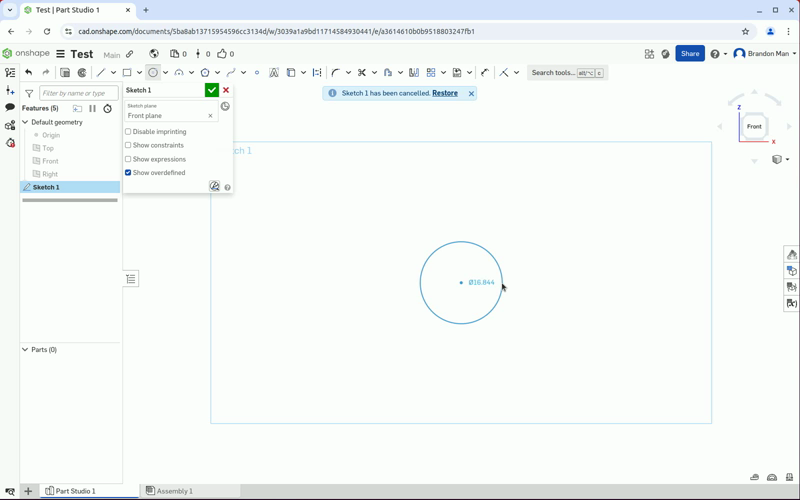
mouse_move(478, 278)
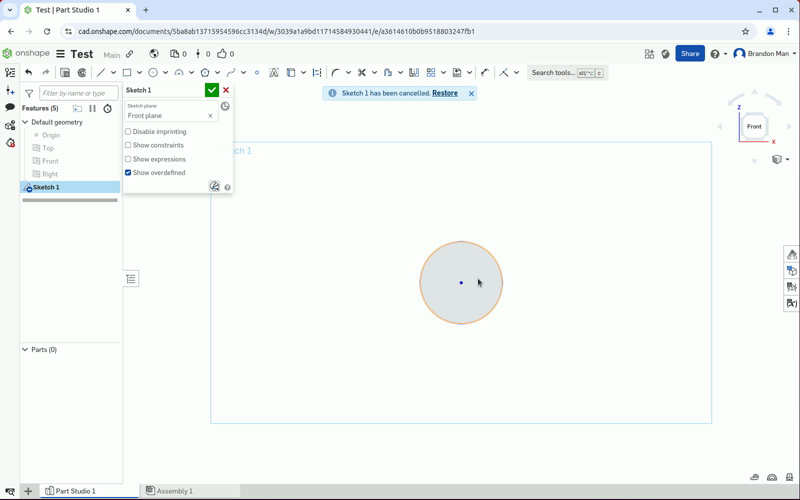
click(478, 278)
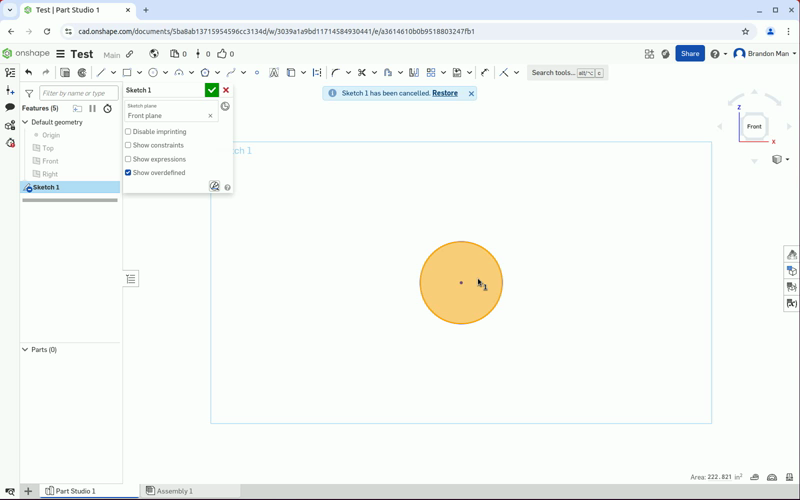
mouse_move(73, 352)
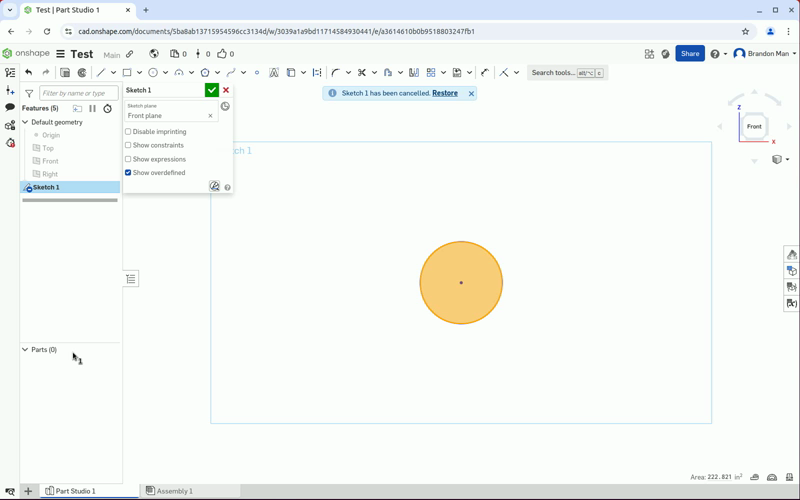
key(shift+y)
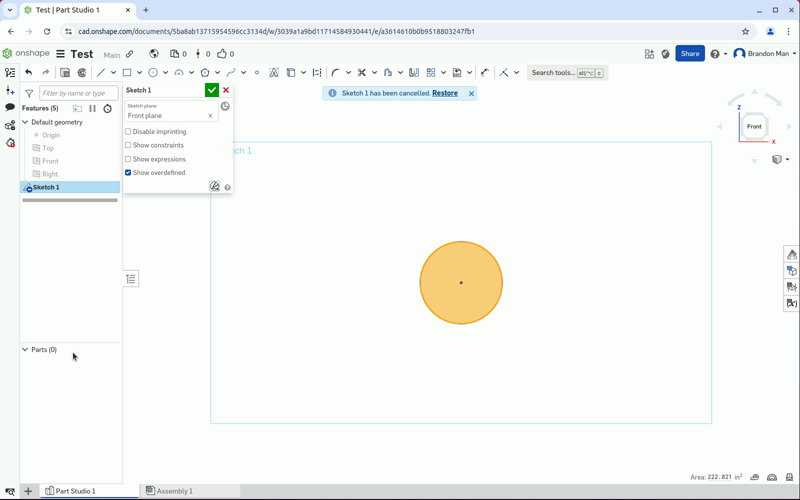
key(shift+e)
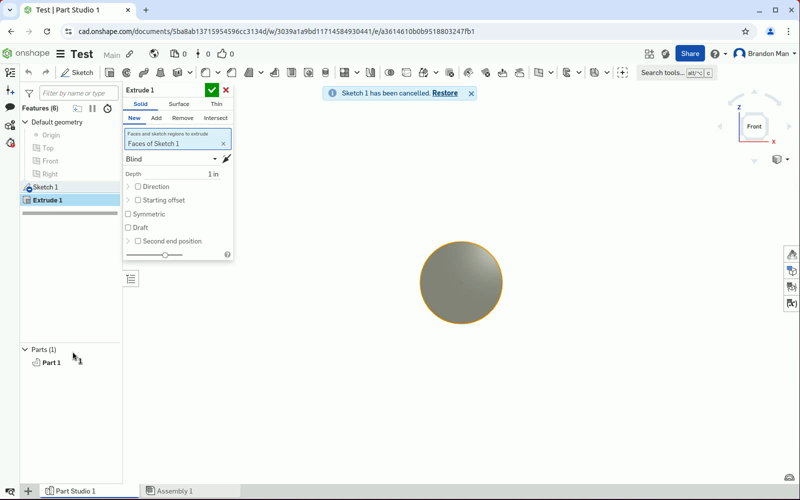
mouse_move(143, 106)
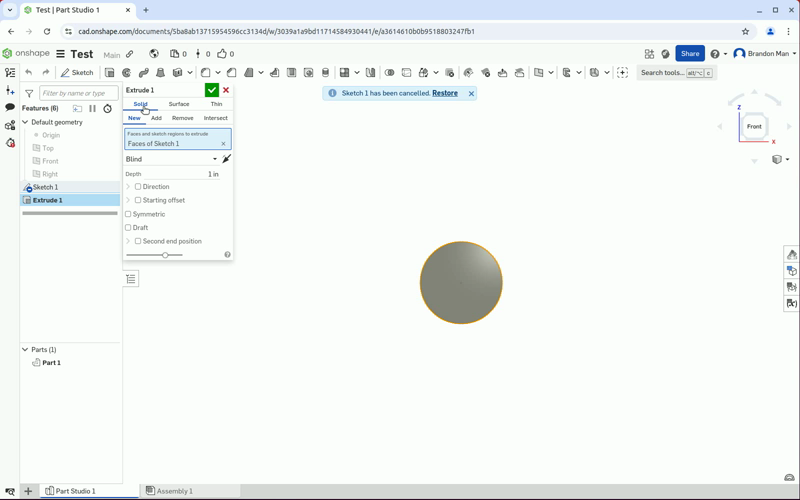
click(143, 106)
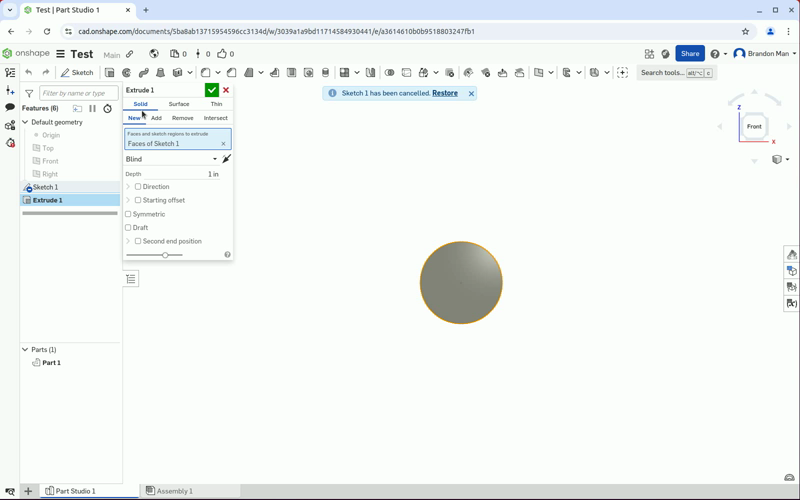
mouse_move(137, 120)
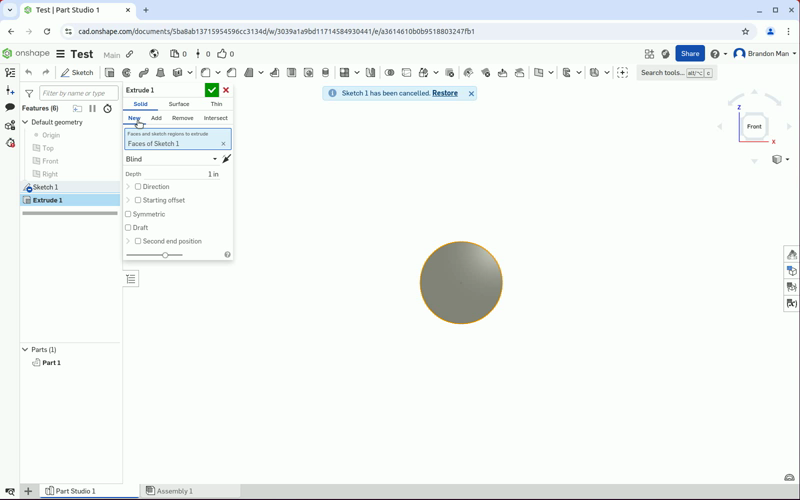
click(137, 120)
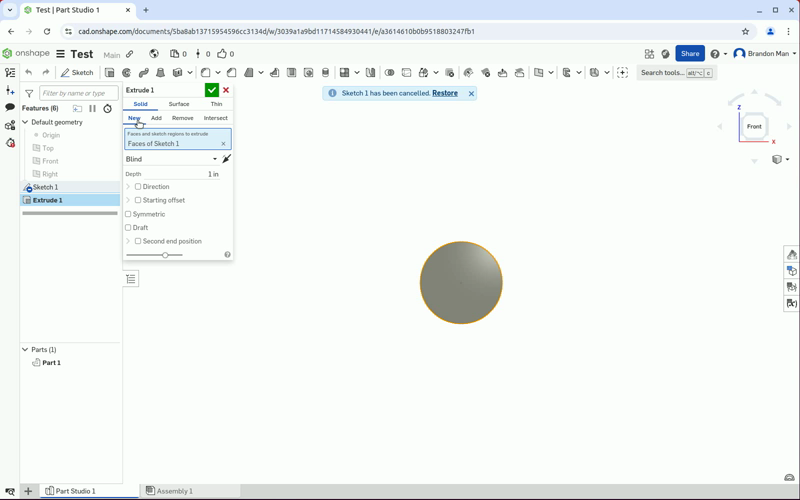
key(tab, 4)
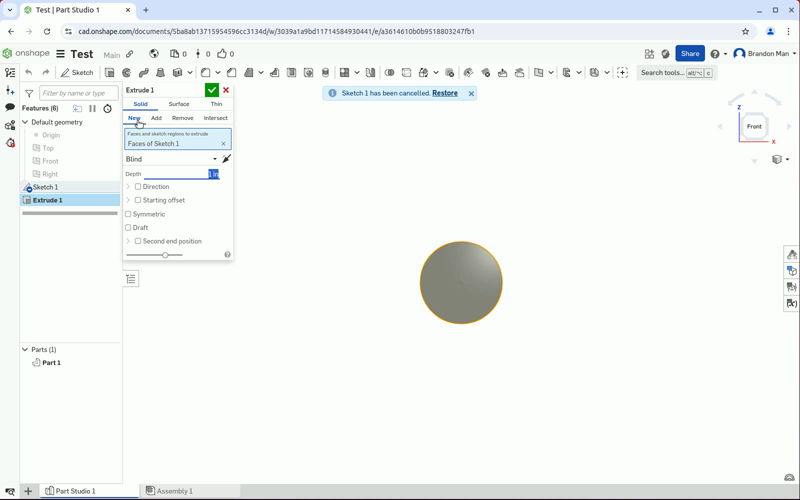
text(9.869)
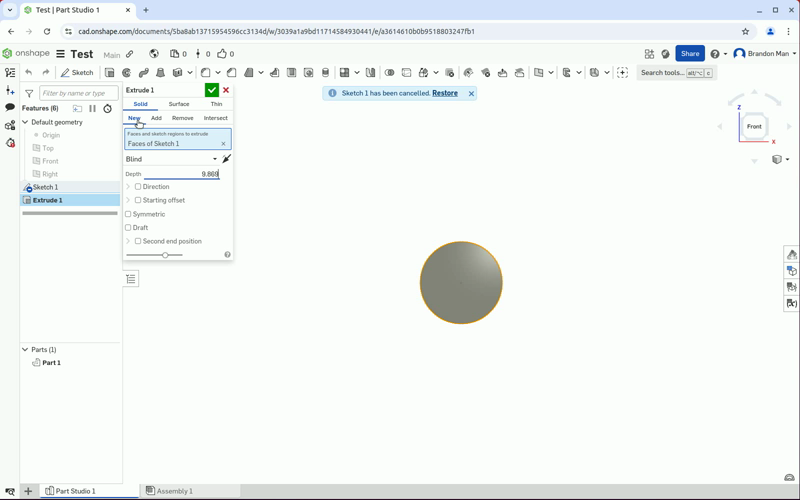
key(enter)
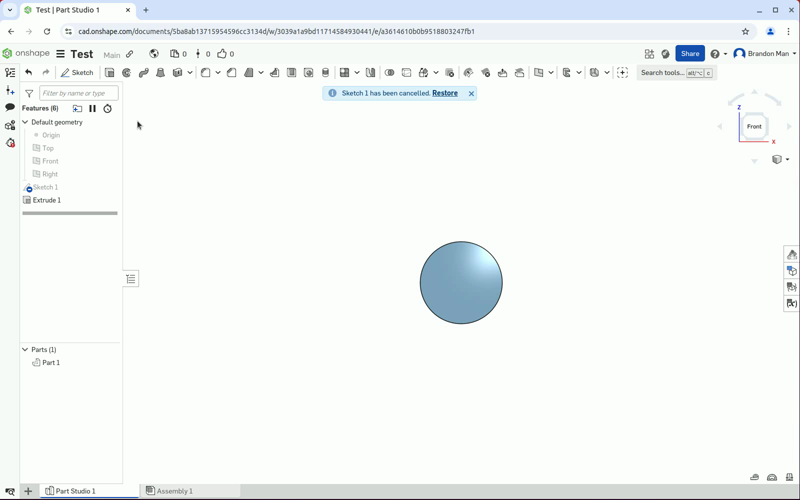
key(shift+h)
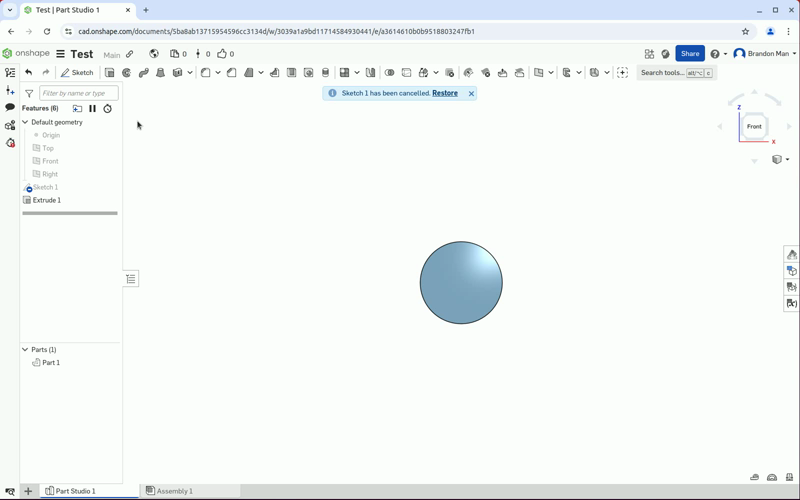
key(shift+h)
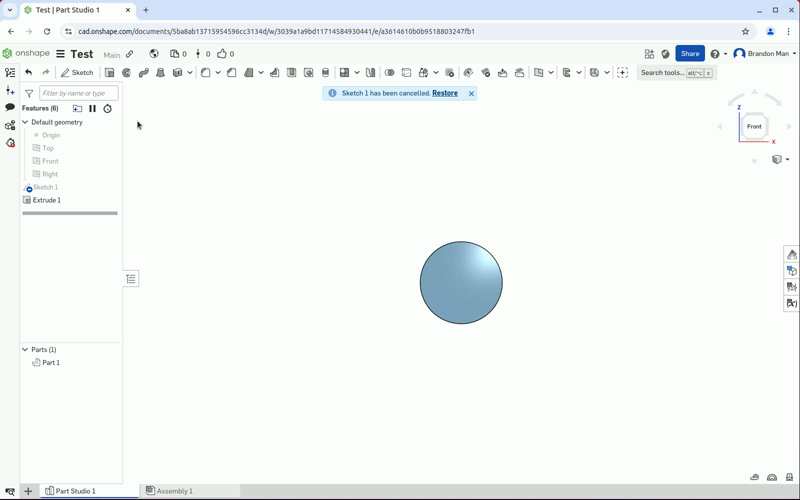
mouse_move(73, 189)
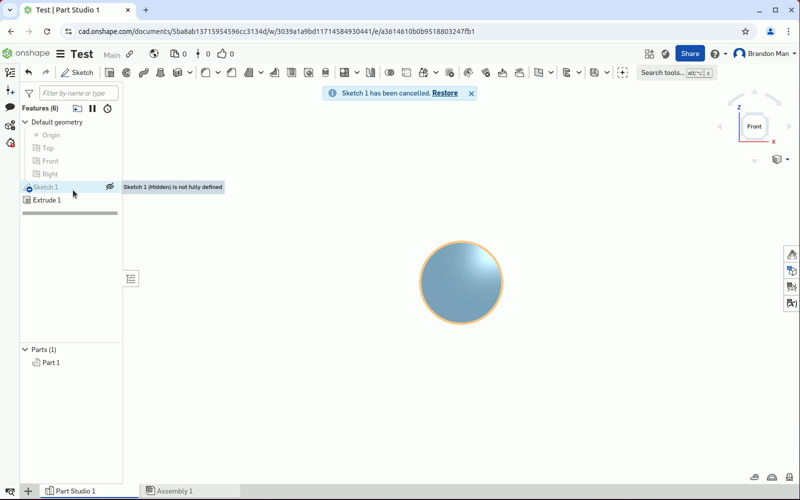
click(73, 189)
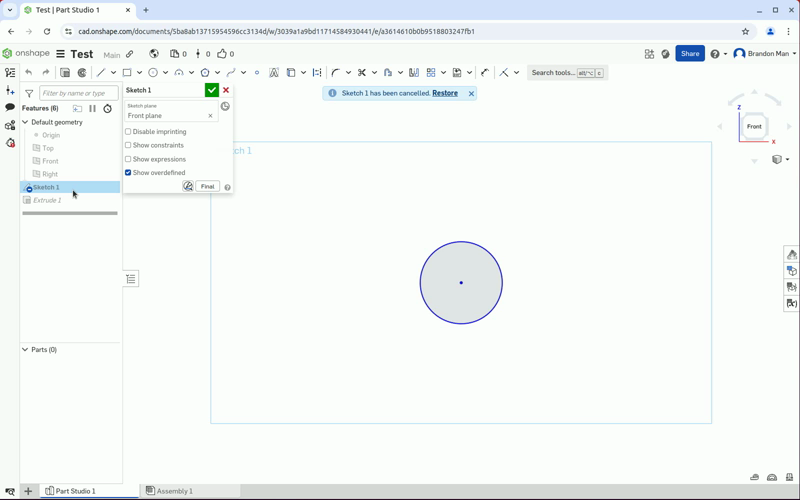
mouse_move(229, 92)
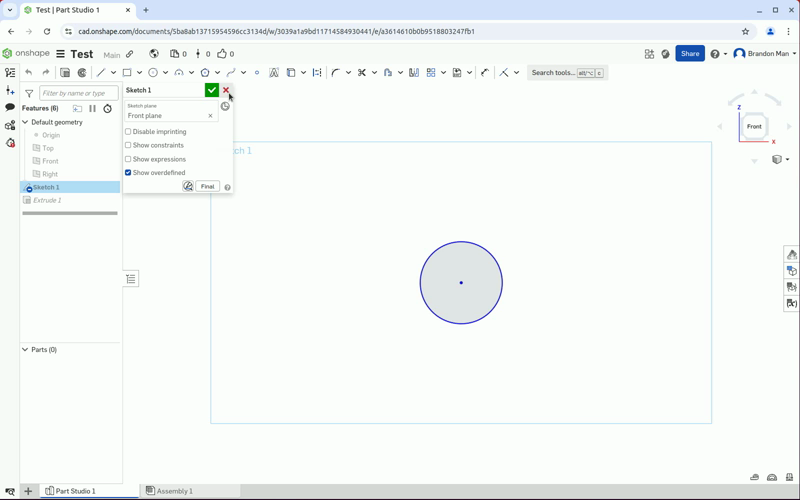
click(229, 92)
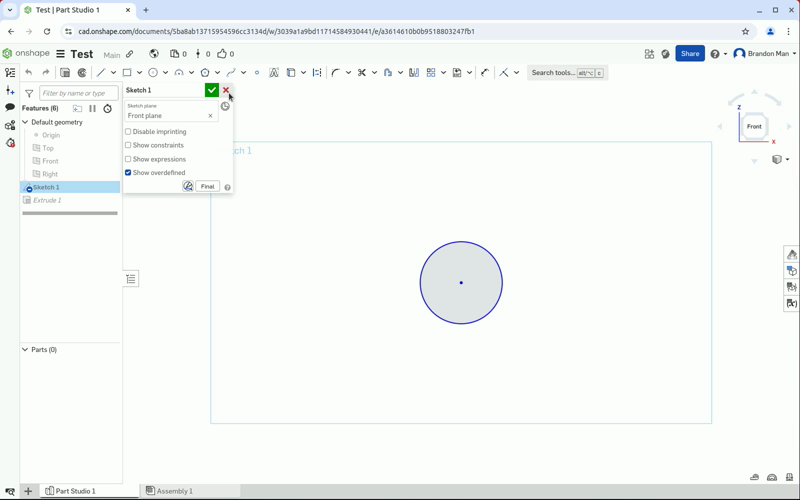
key(shift+s)
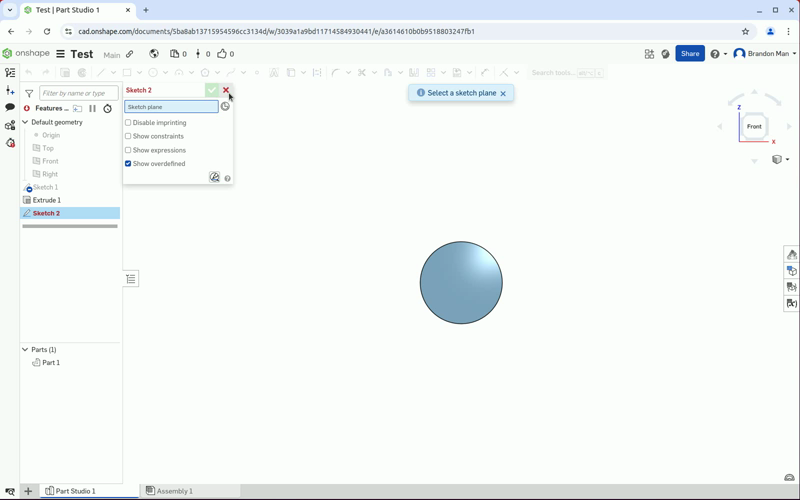
mouse_move(73, 163)
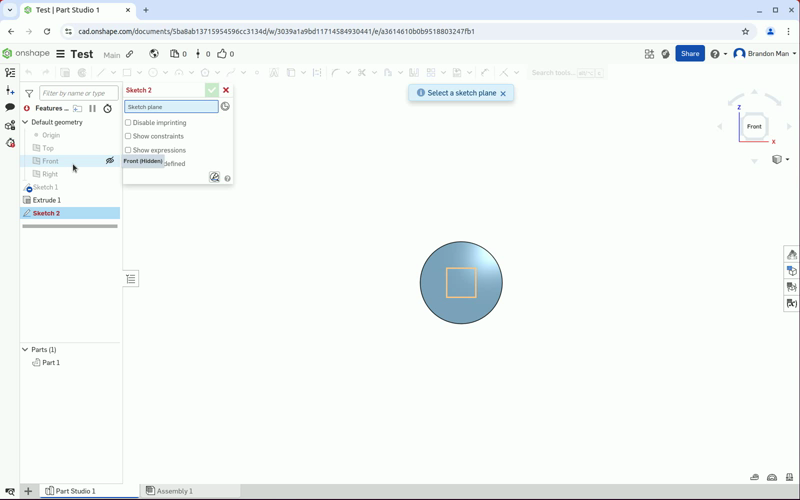
click(73, 163)
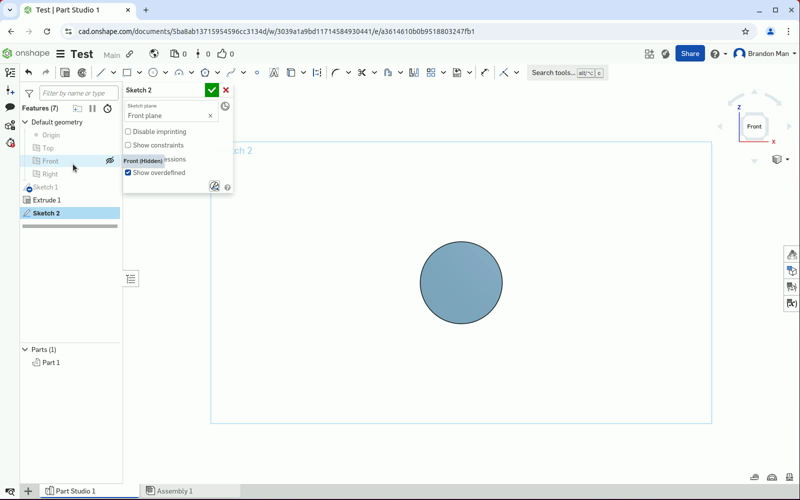
mouse_move(73, 352)
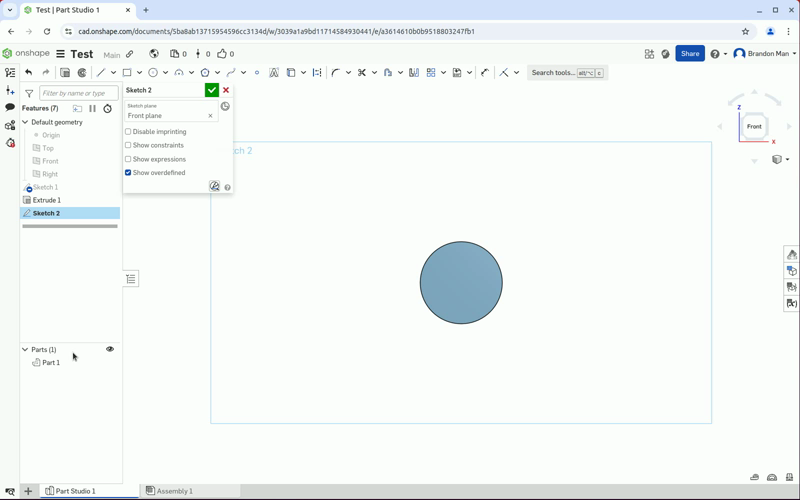
key(y)
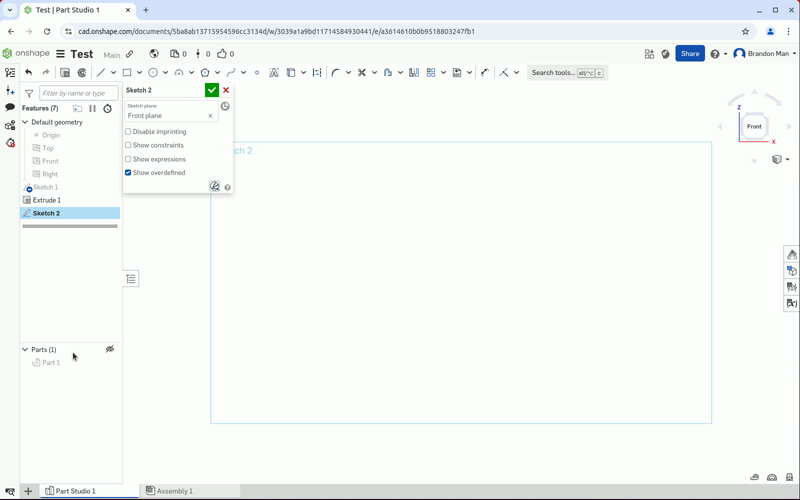
key(c)
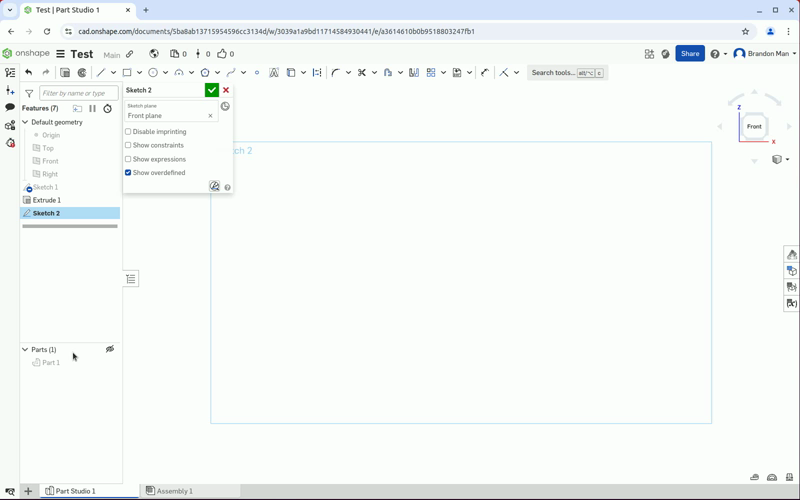
key_down(shift)
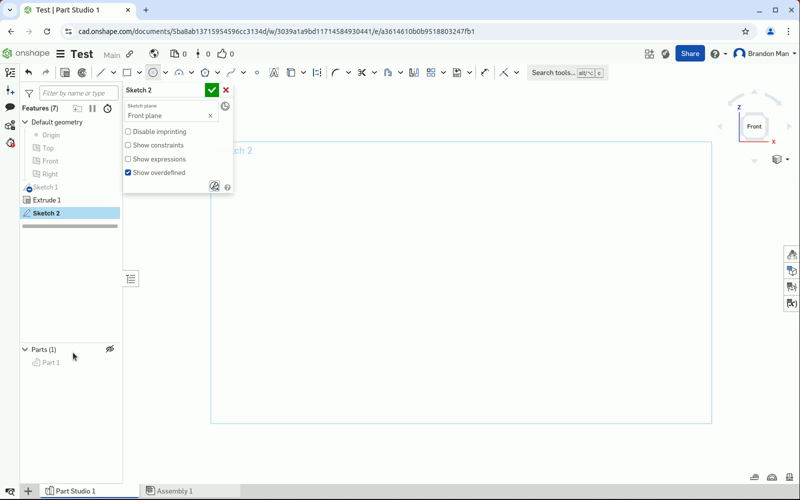
mouse_move(461, 282)
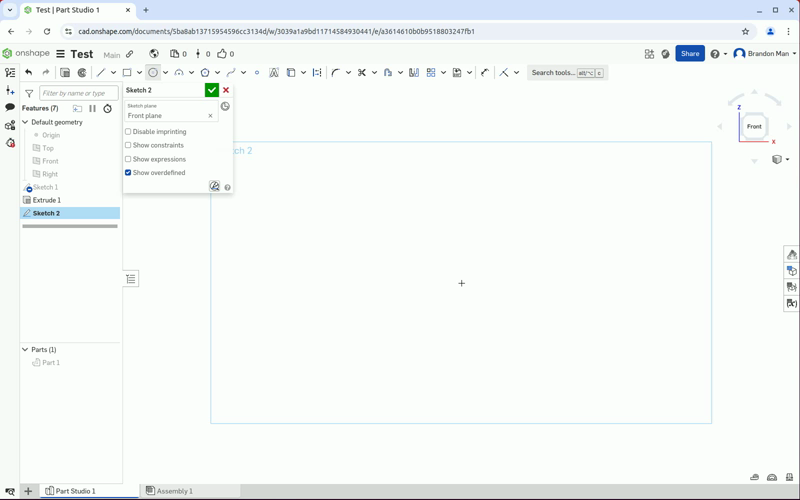
click(461, 282)
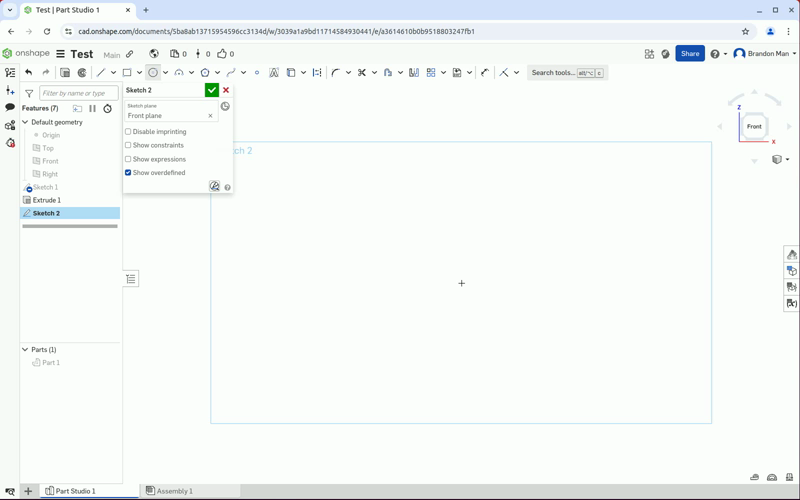
key_up(shift)
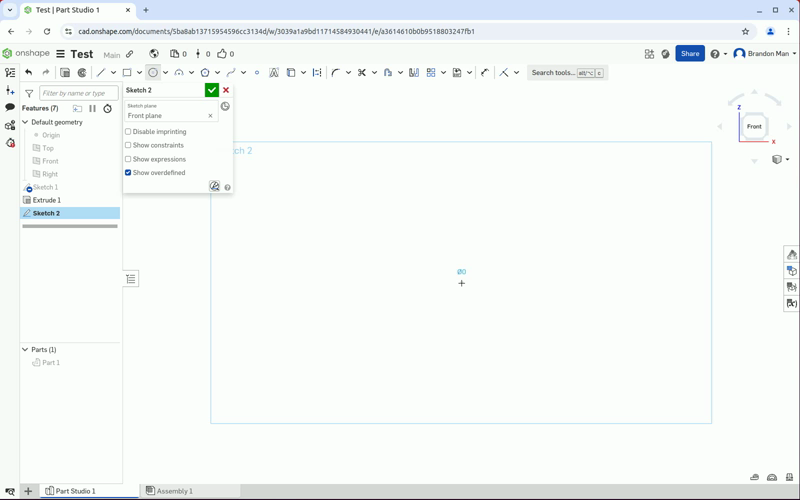
mouse_move(485, 282)
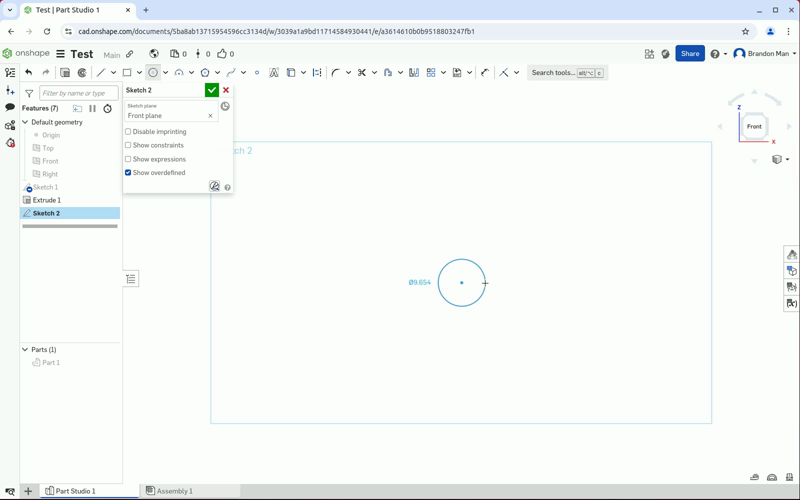
click(485, 282)
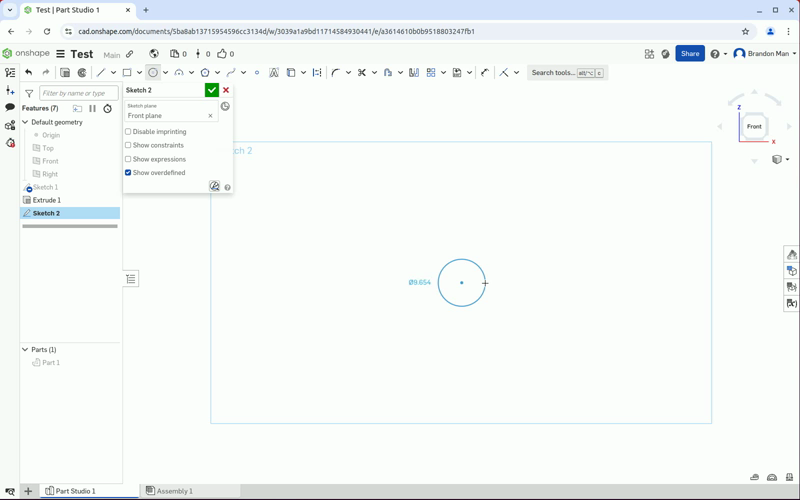
key(esc)
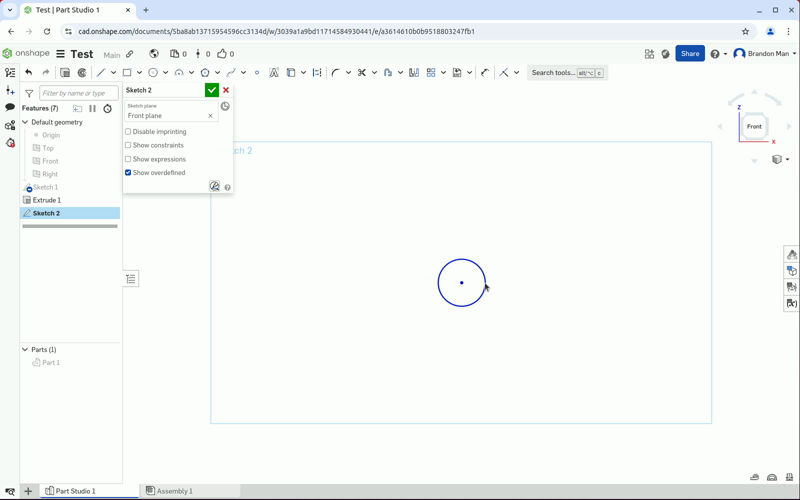
mouse_move(448, 264)
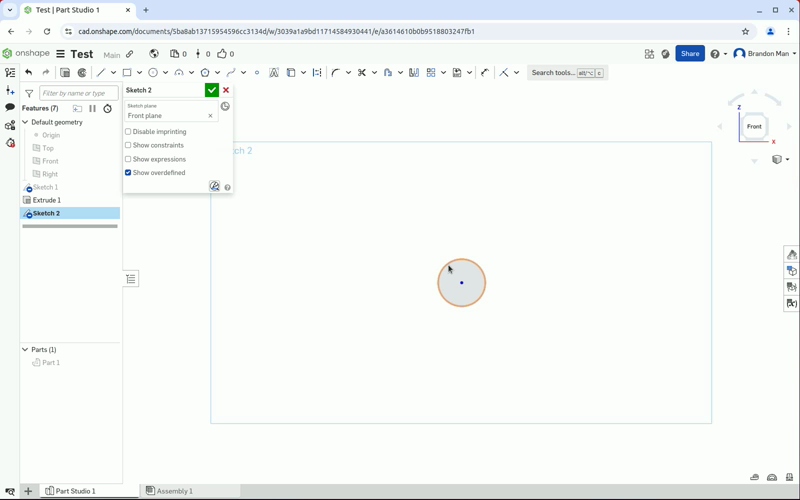
scroll(6)
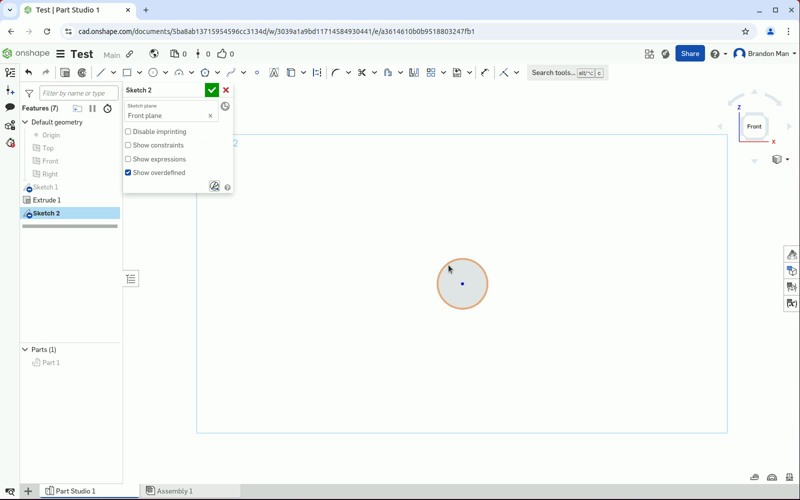
scroll(6)
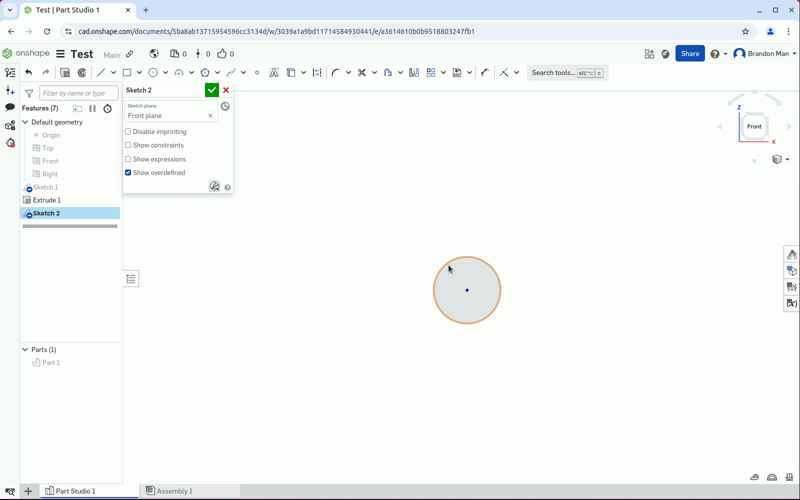
scroll(6)
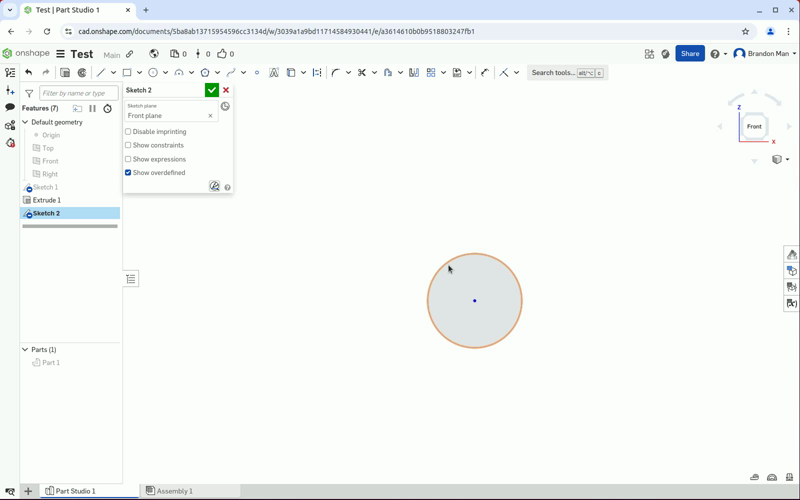
scroll(6)
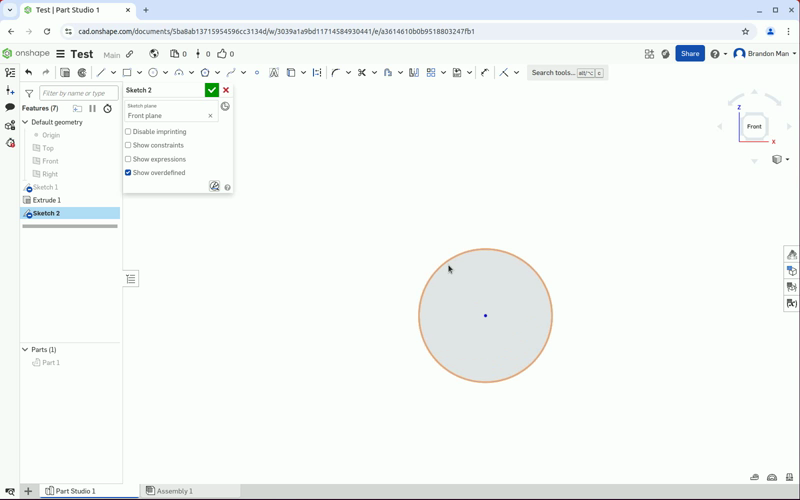
scroll(6)
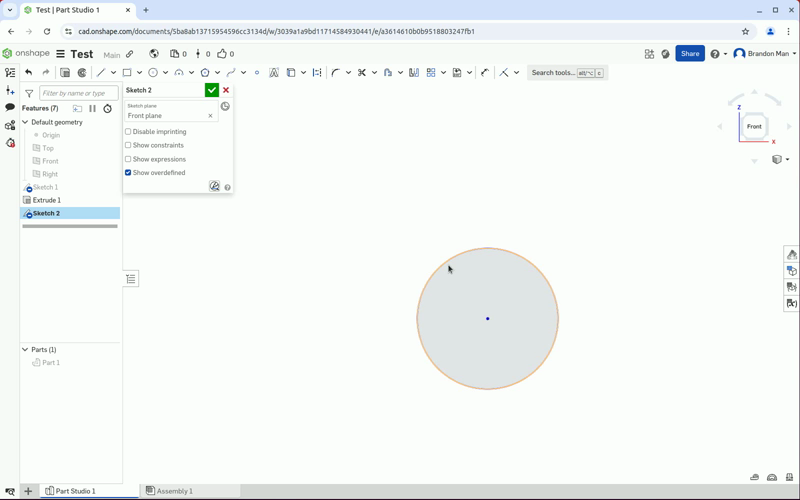
scroll(6)
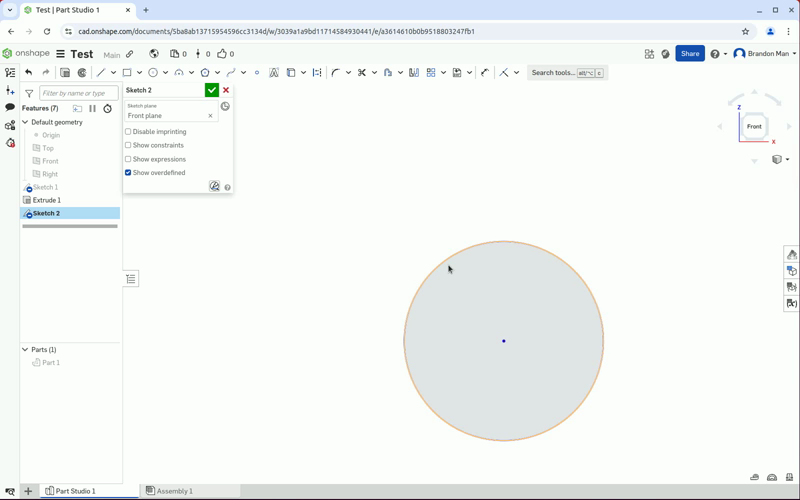
scroll(6)
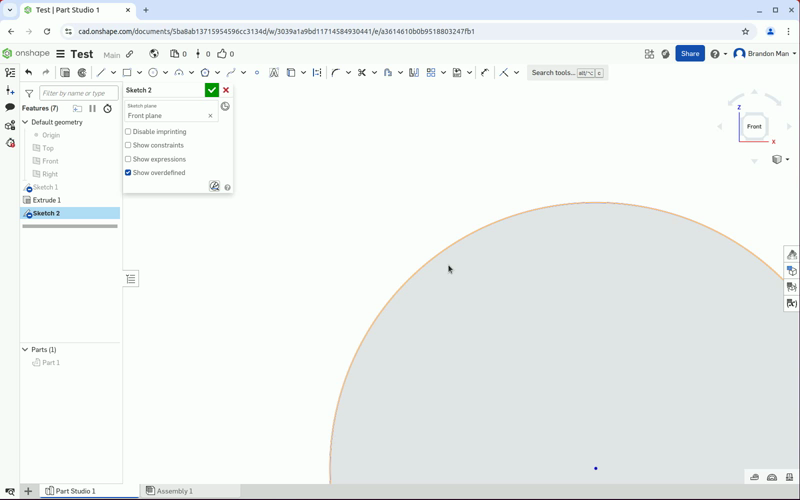
click(448, 264)
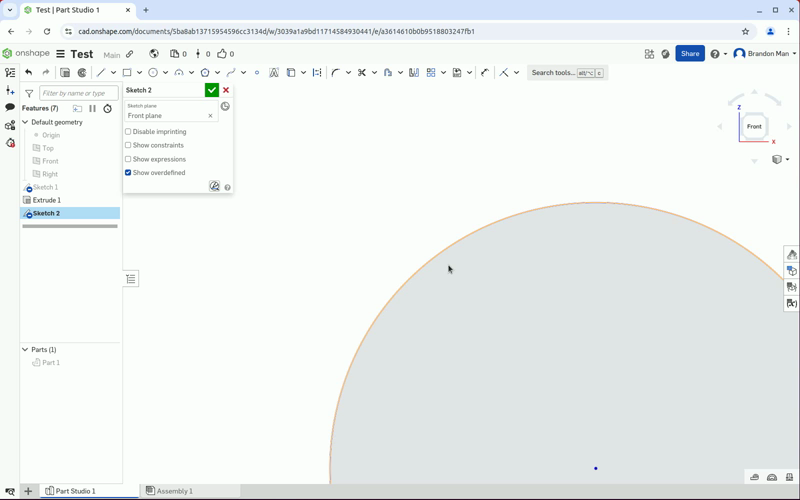
scroll(-6)
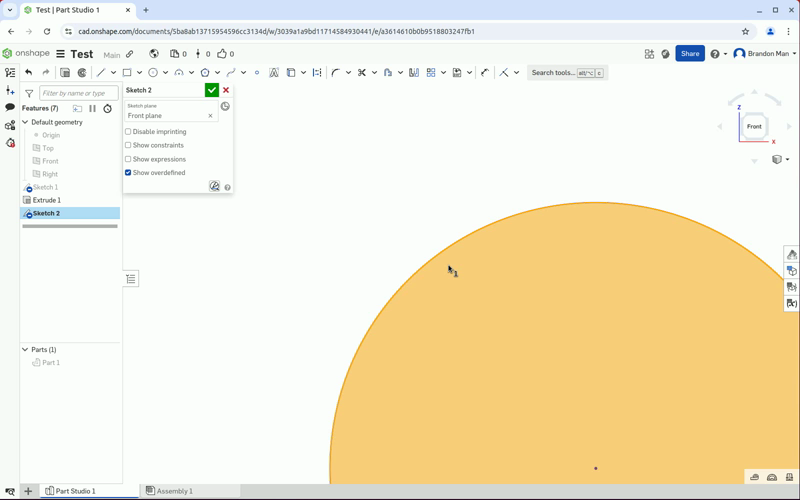
scroll(-6)
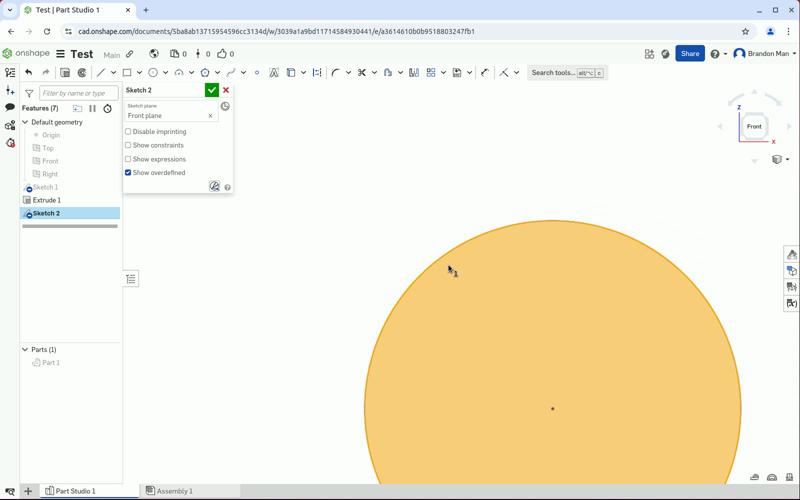
scroll(-6)
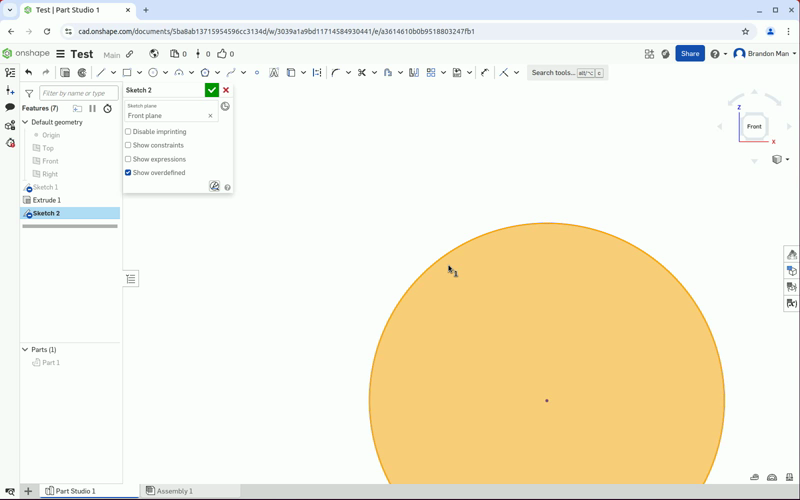
scroll(-6)
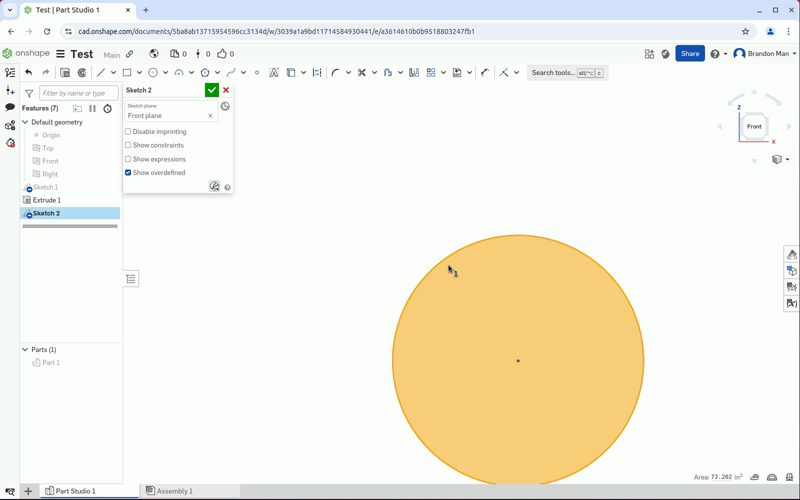
scroll(-6)
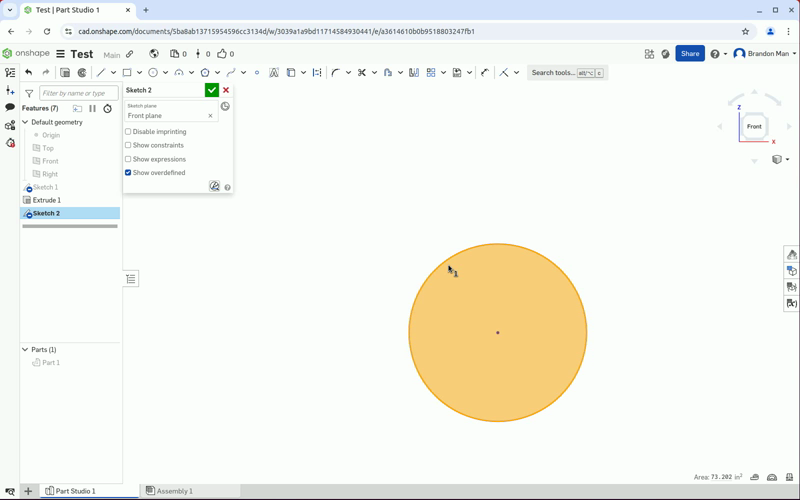
scroll(-6)
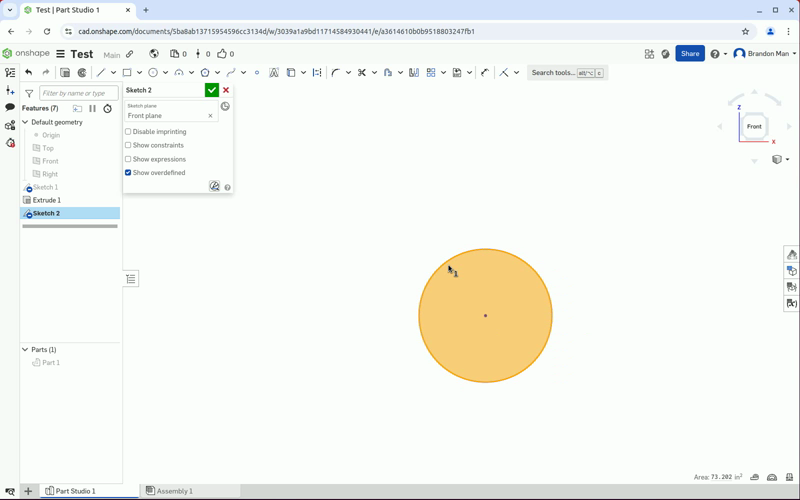
scroll(-6)
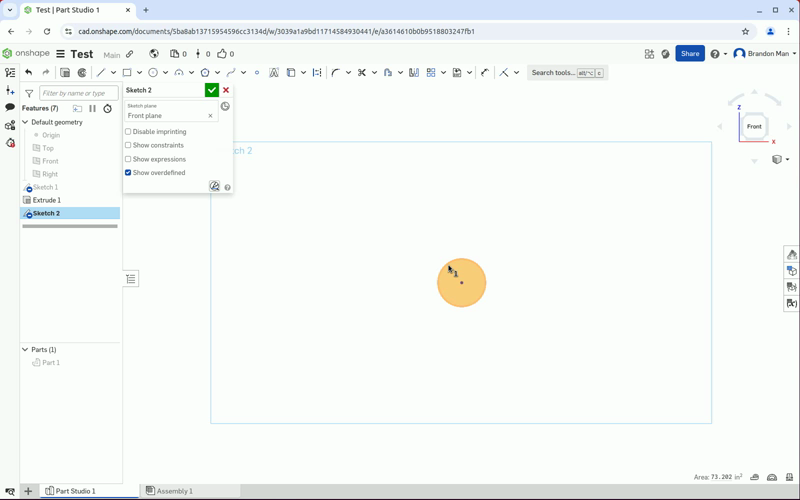
mouse_move(73, 352)
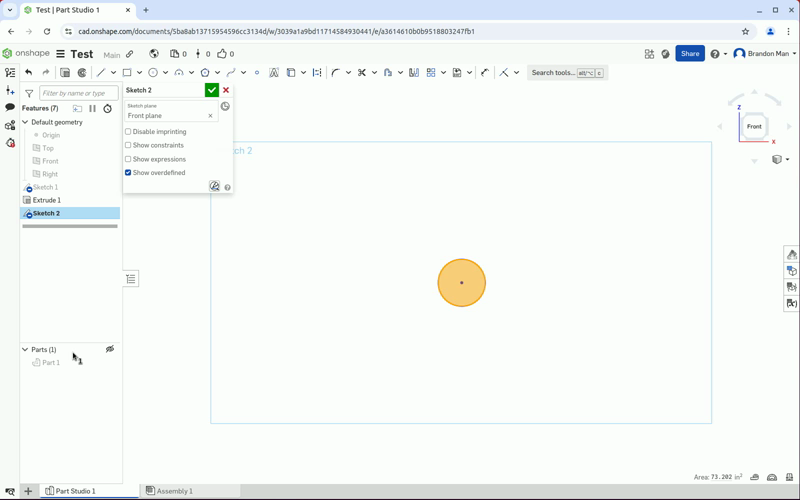
key(shift+y)
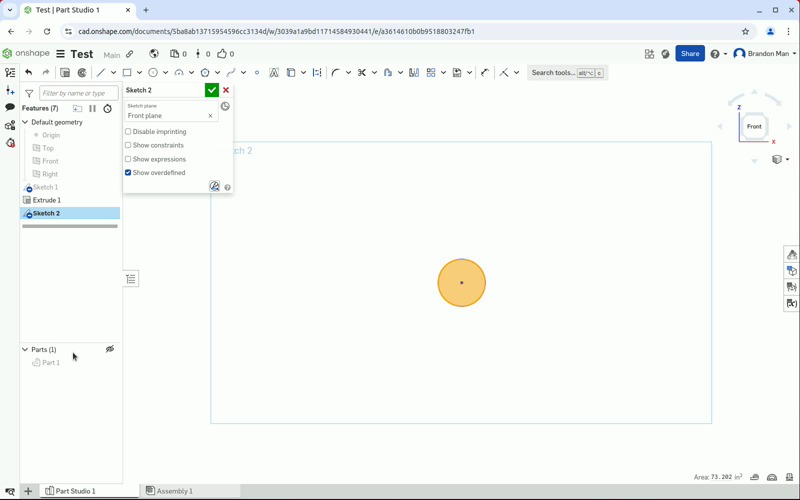
key(shift+e)
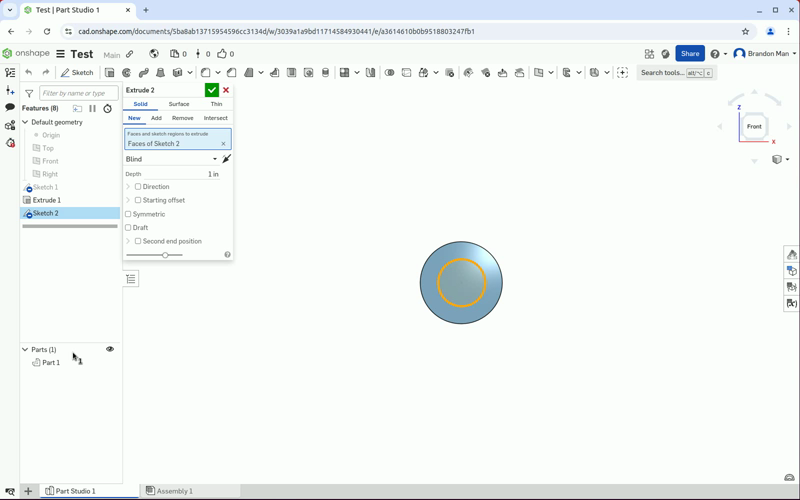
mouse_move(143, 106)
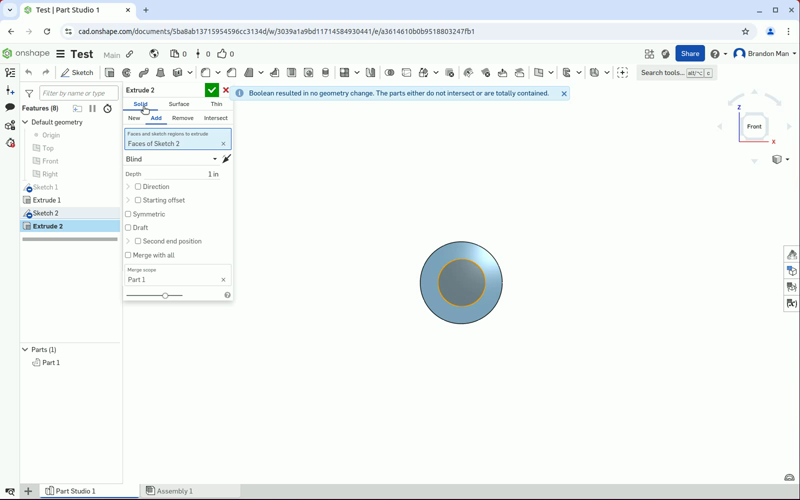
click(143, 106)
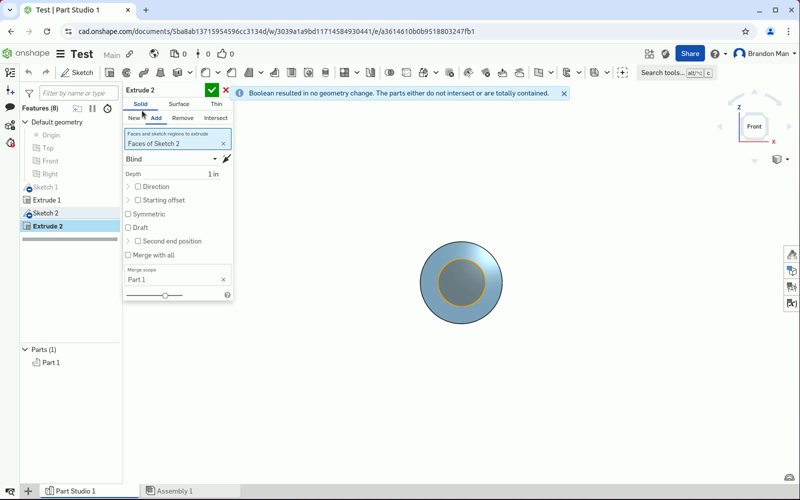
mouse_move(137, 120)
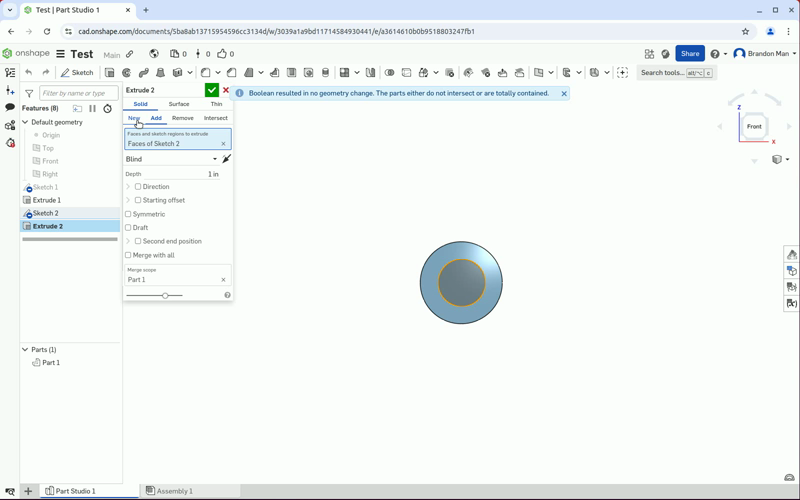
click(137, 120)
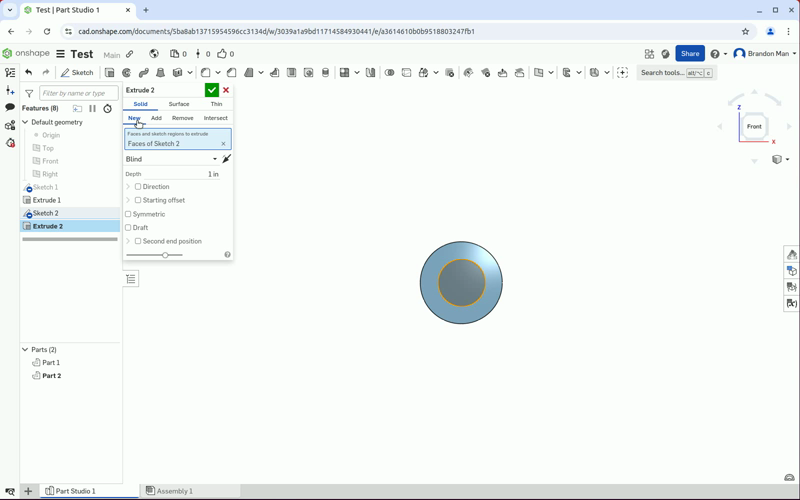
key(tab, 4)
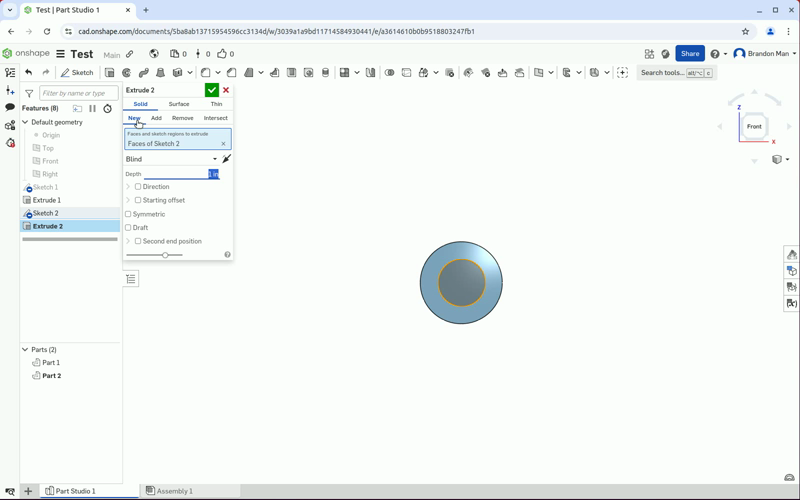
text(-23.108)
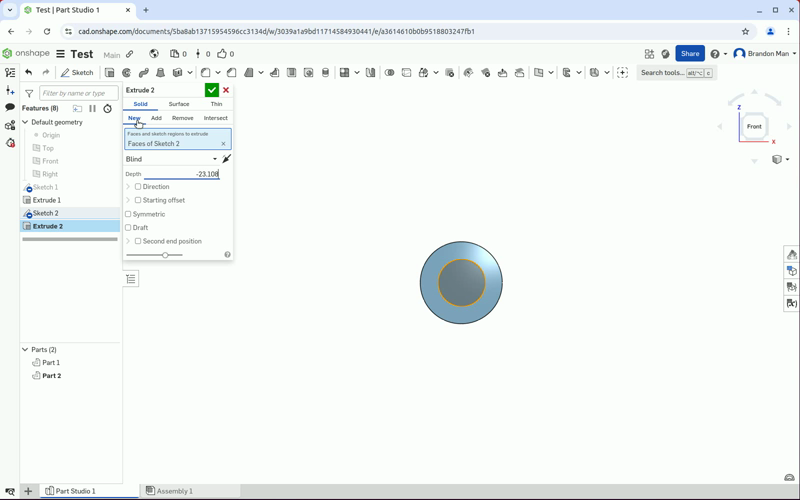
key(enter)
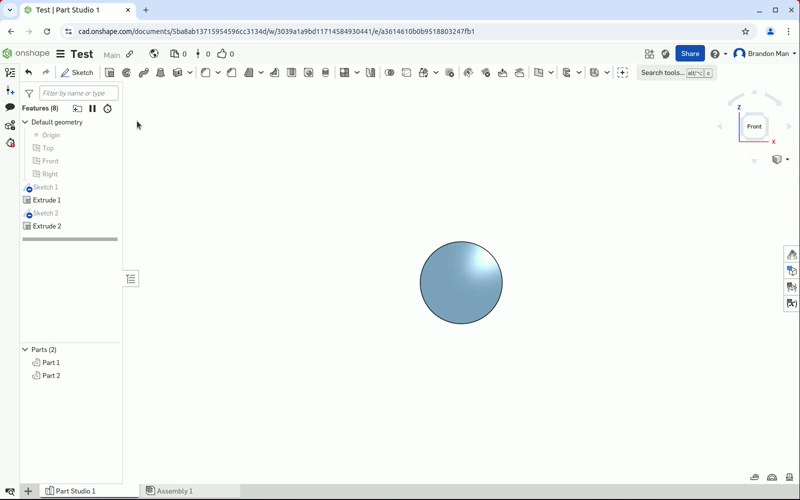
key(shift+h)
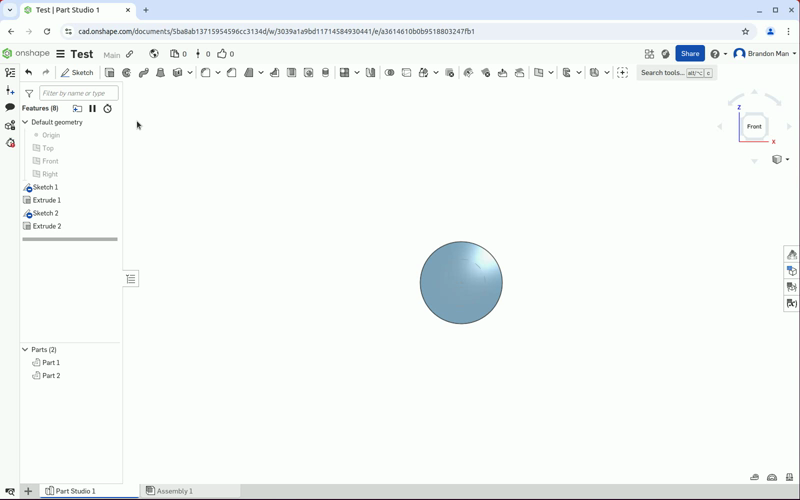
key(shift+h)
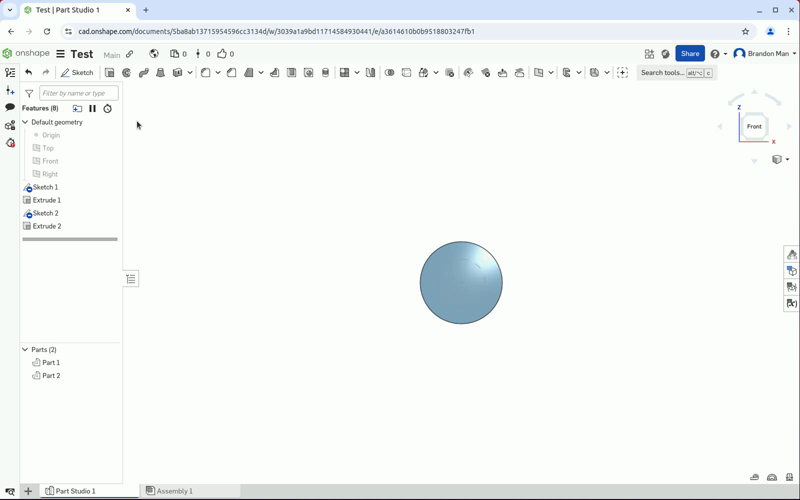
key(shift+7)
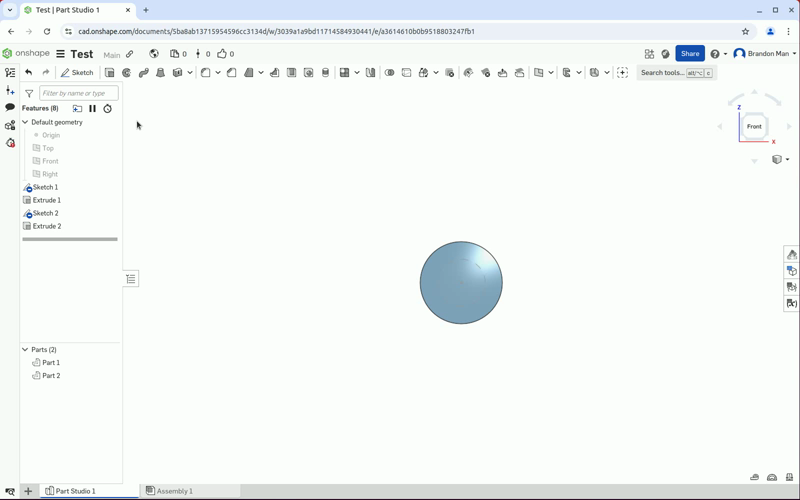
key(left, 2)
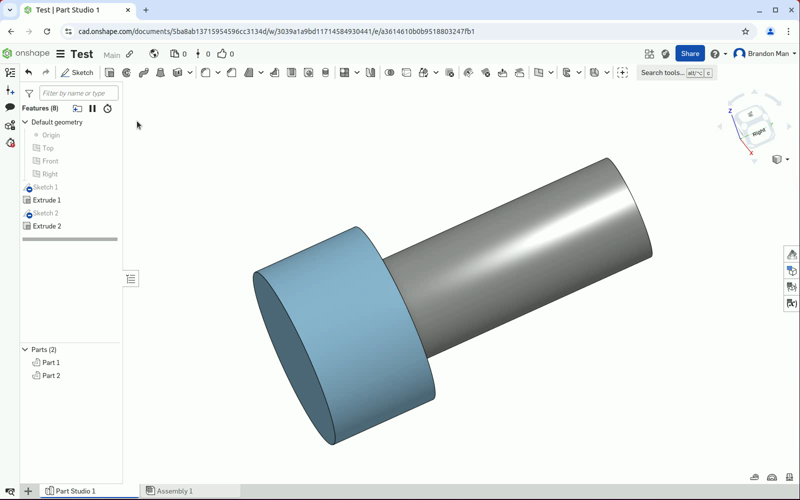
key(down, 2)
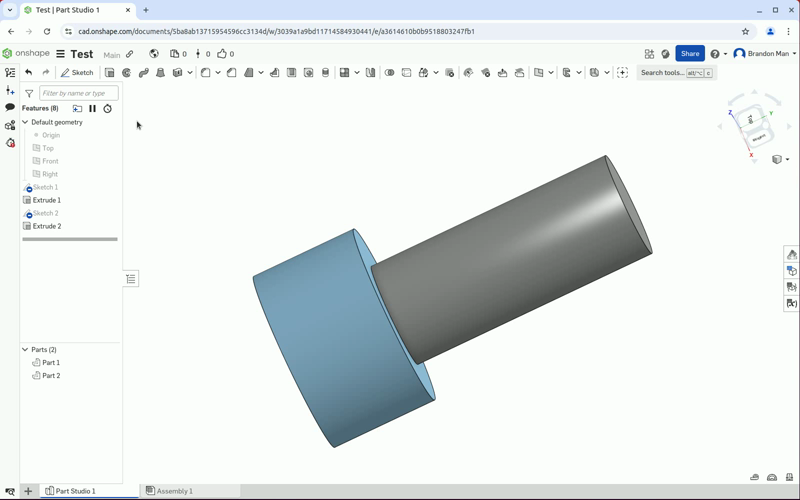
key(up, 2)
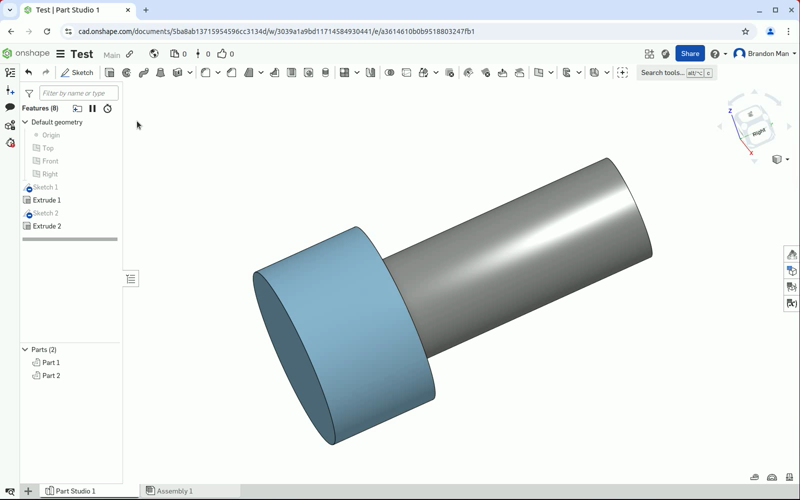
key(right, 2)
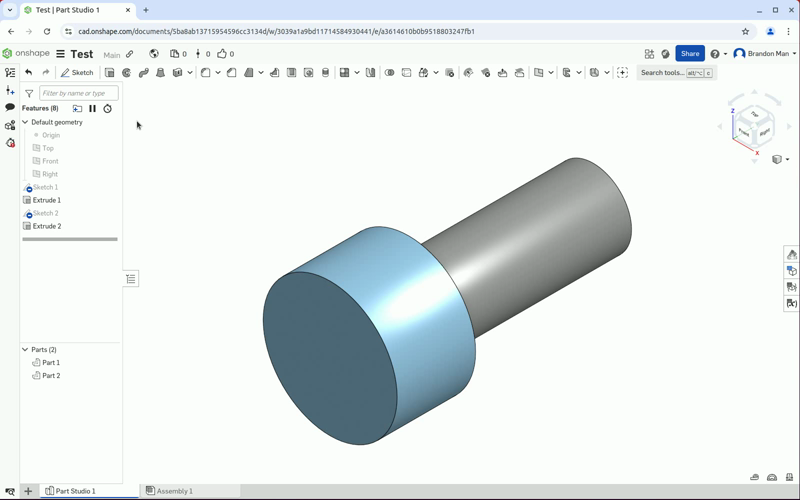
mouse_move(73, 189)
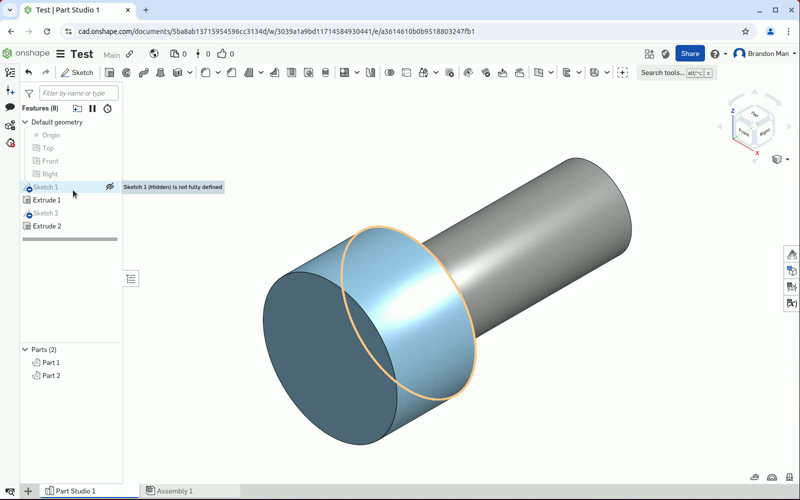
click(73, 189)